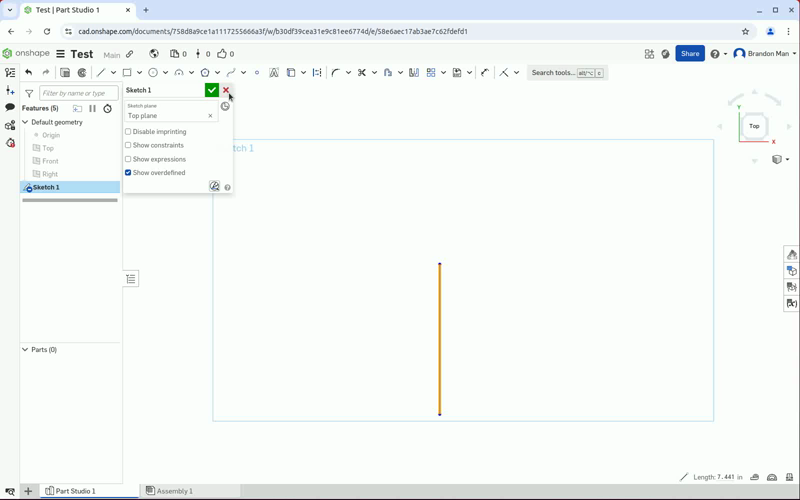
key(shift+h)
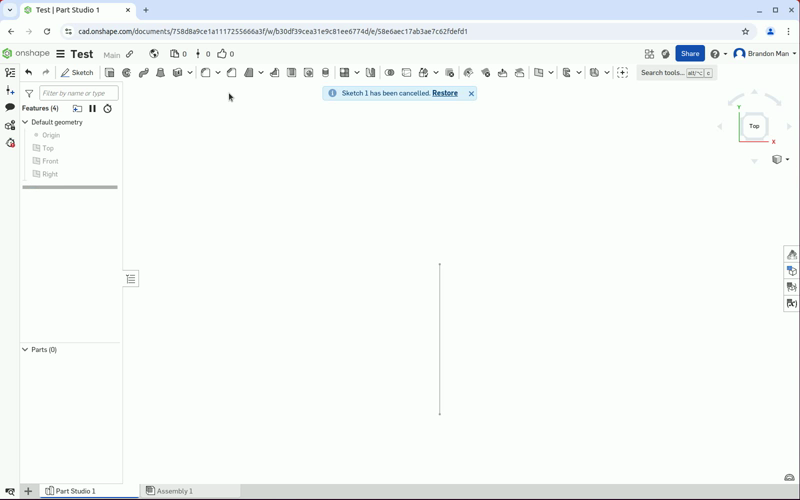
mouse_move(73, 352)
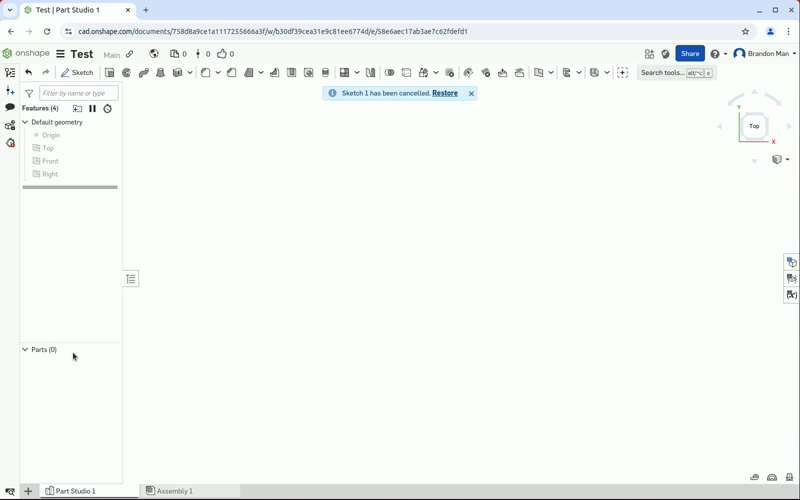
key(y)
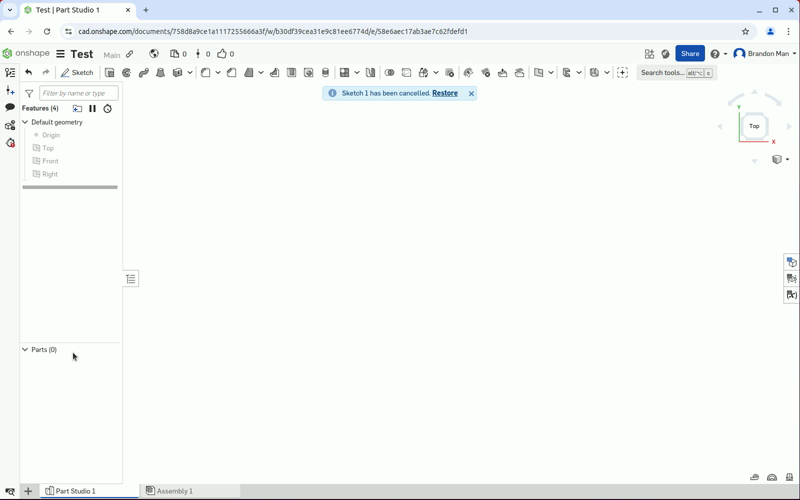
key(shift+p)
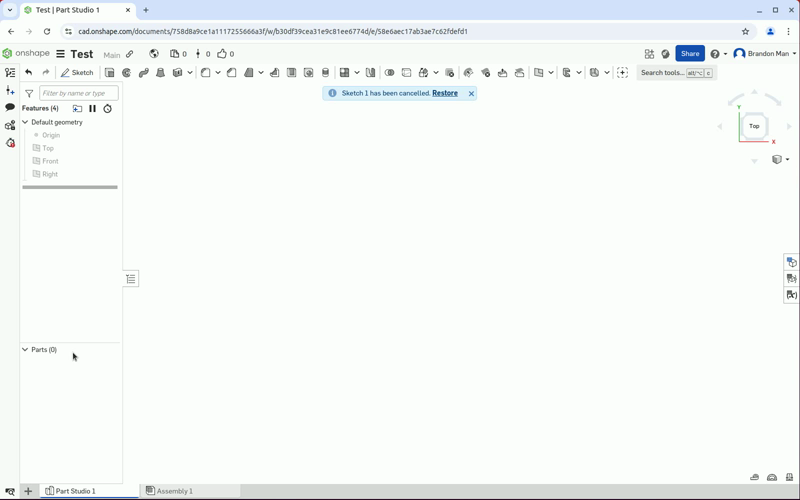
key(space)
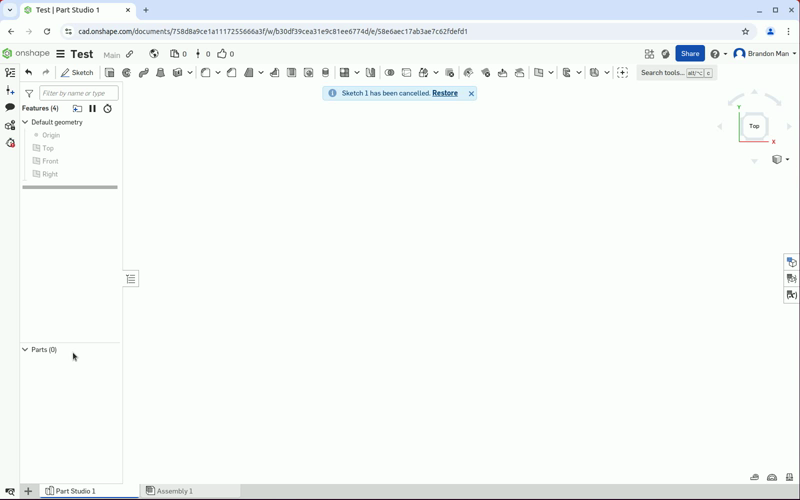
key_down(shift)
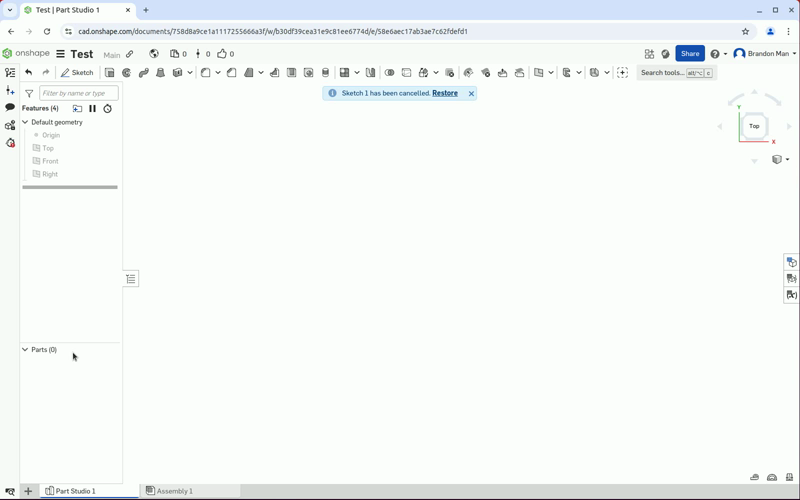
key(up)
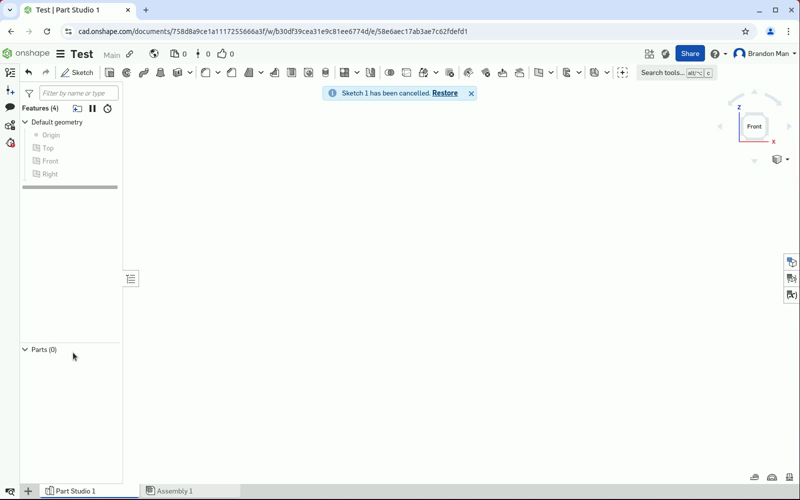
key_up(shift)
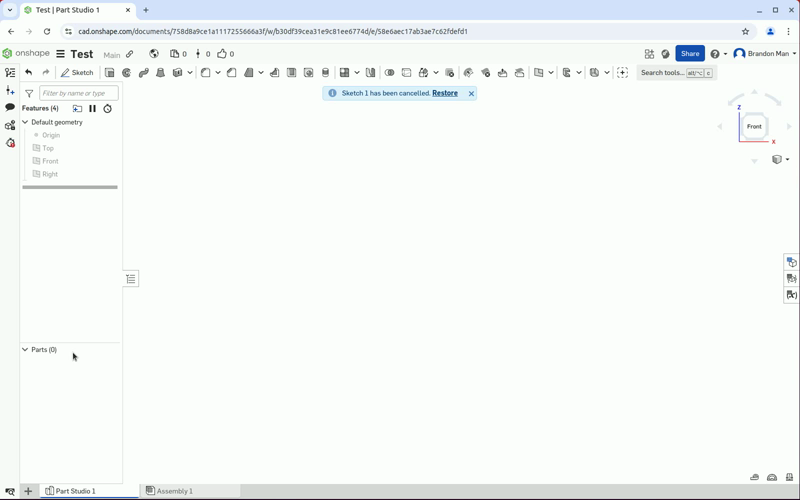
mouse_move(73, 352)
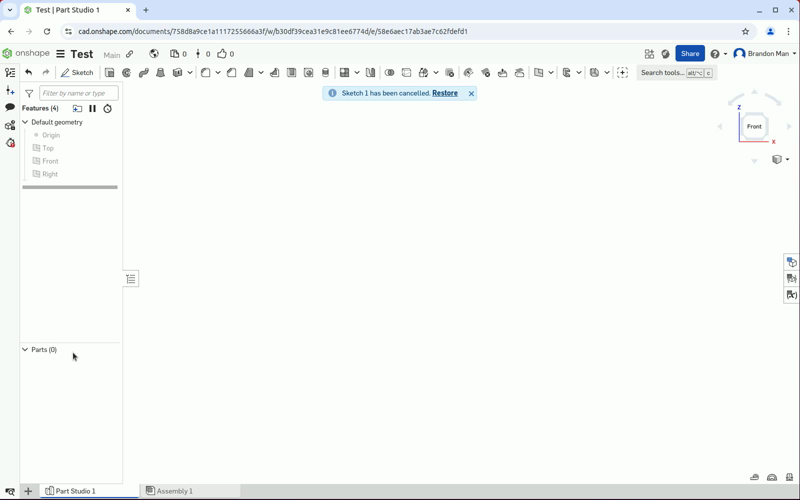
key(shift+y)
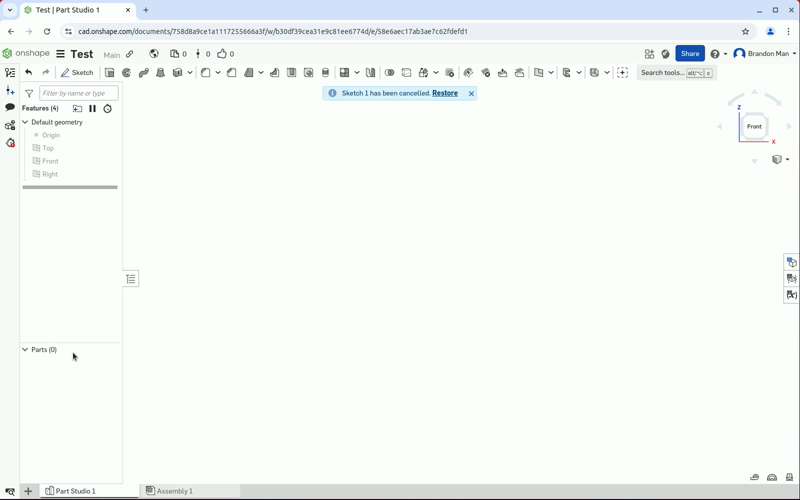
key(shift+s)
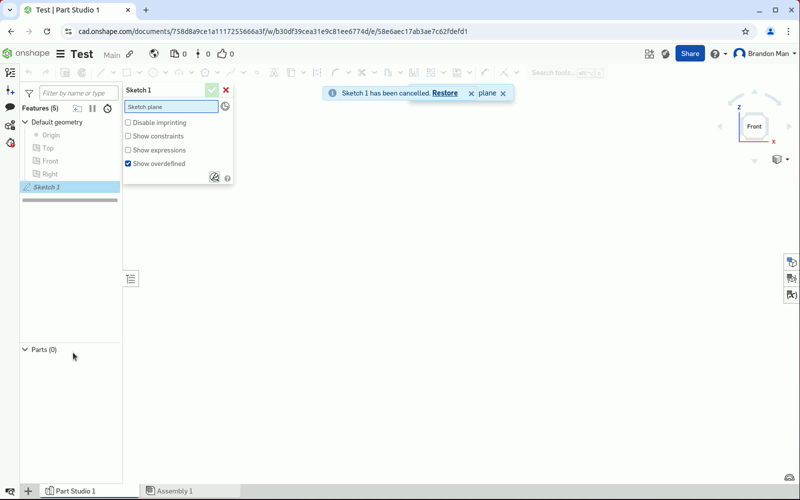
mouse_move(73, 163)
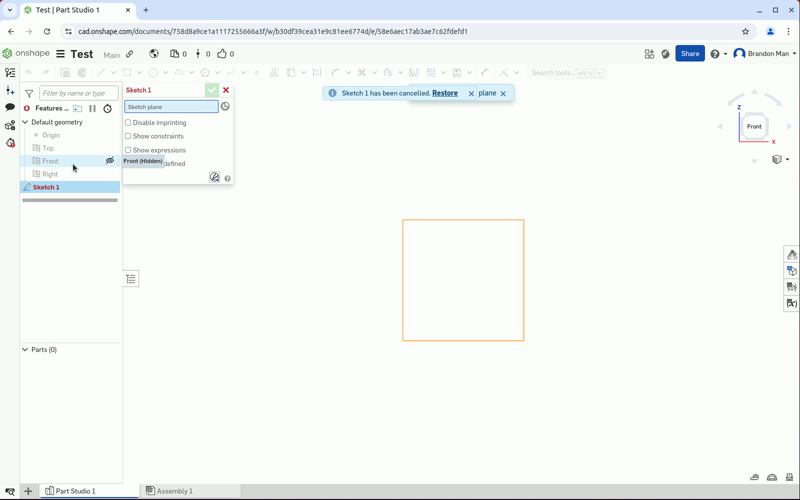
click(73, 163)
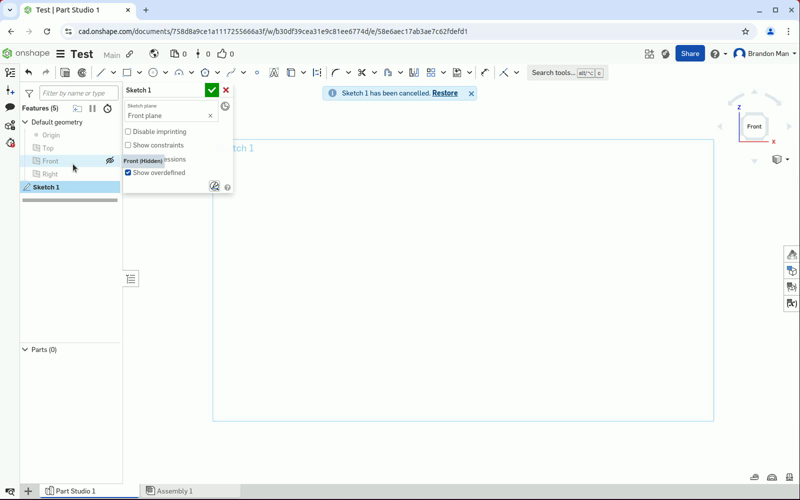
mouse_move(73, 352)
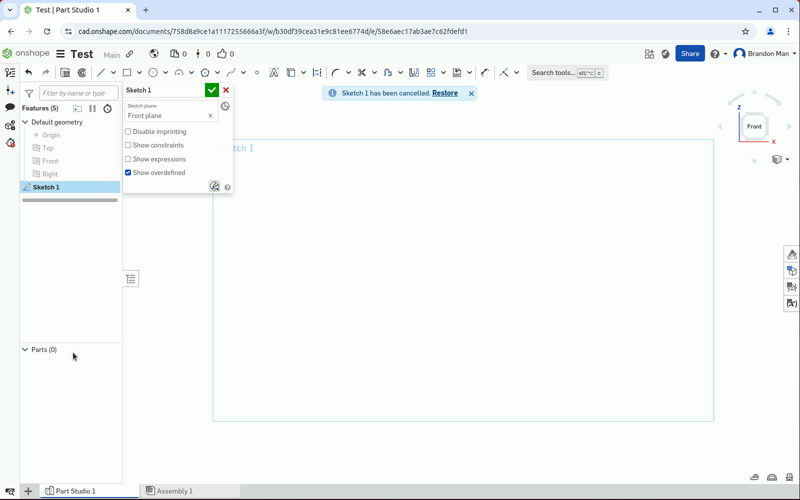
key(y)
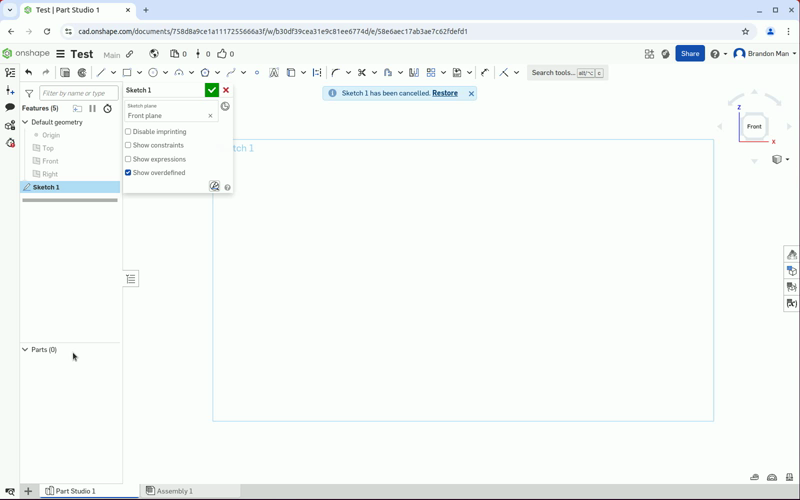
key(c)
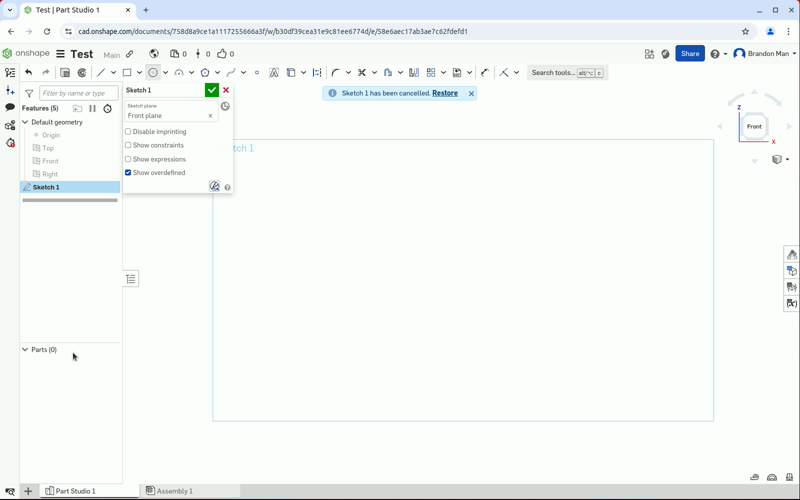
key_down(shift)
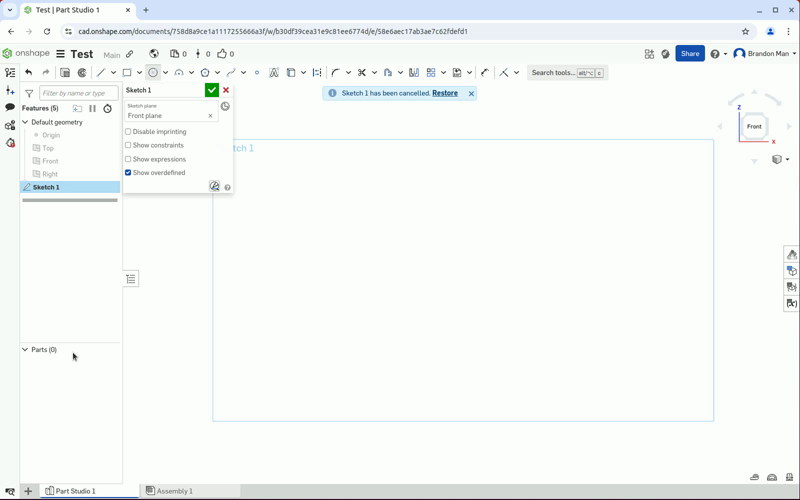
mouse_move(460, 282)
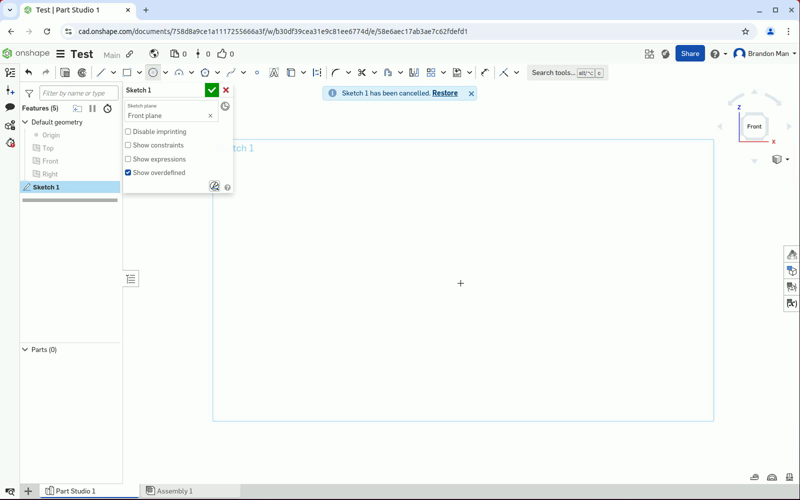
click(460, 282)
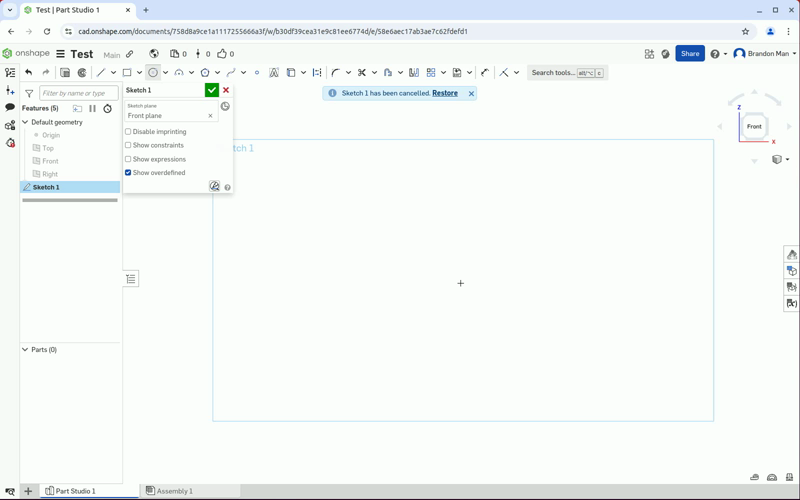
key_up(shift)
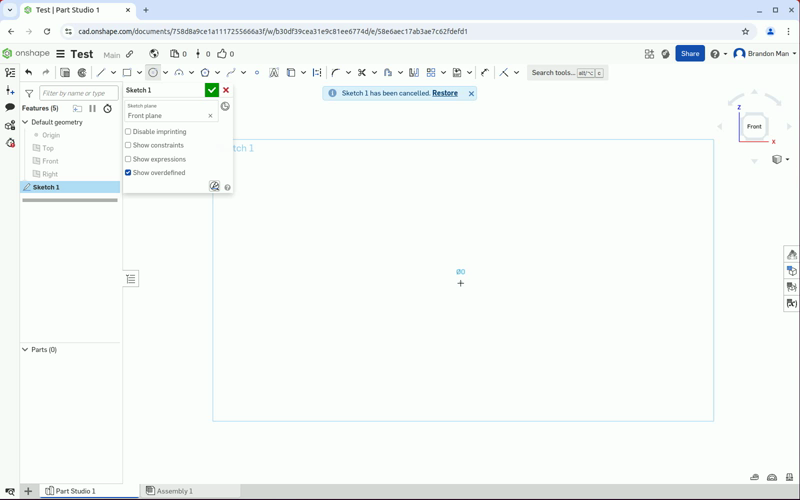
mouse_move(467, 282)
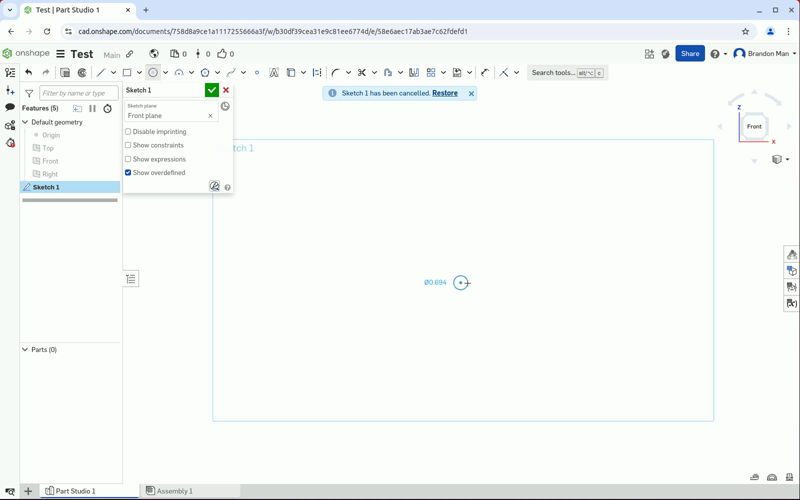
click(467, 282)
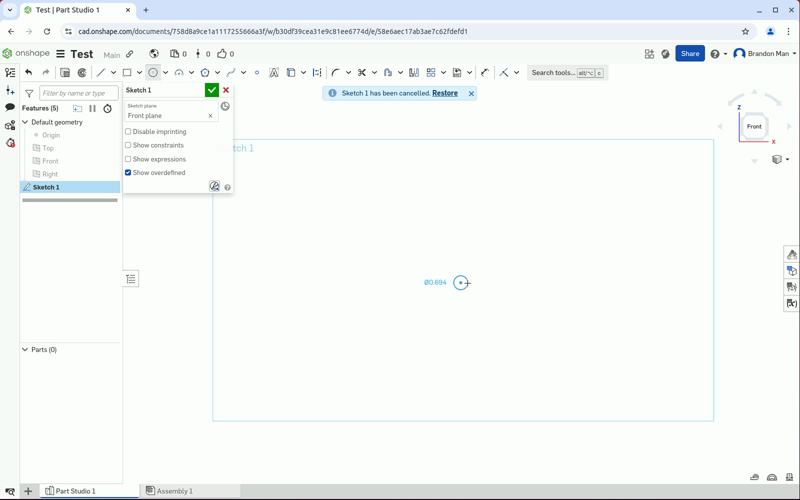
key(esc)
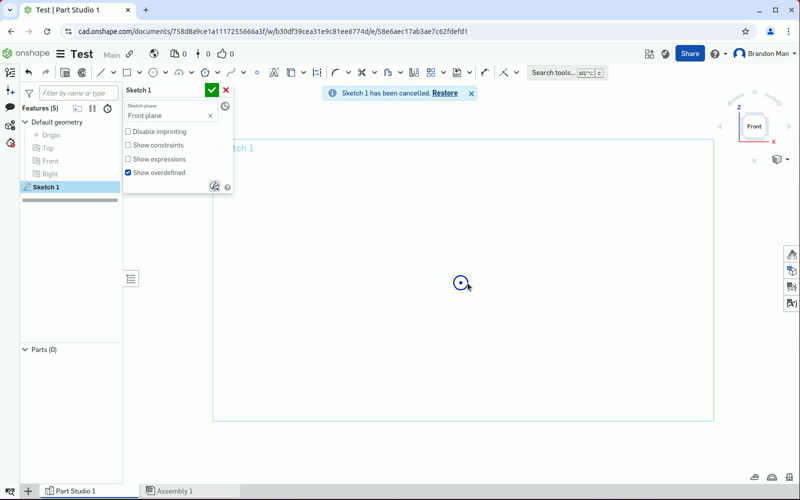
key(c)
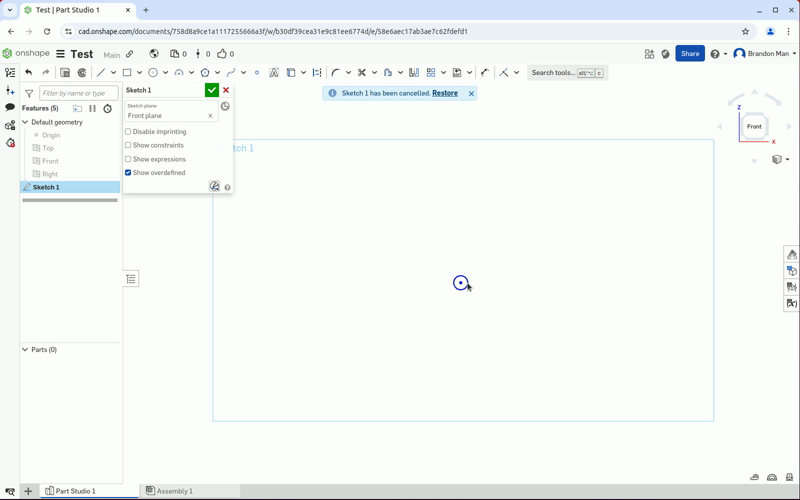
key_down(shift)
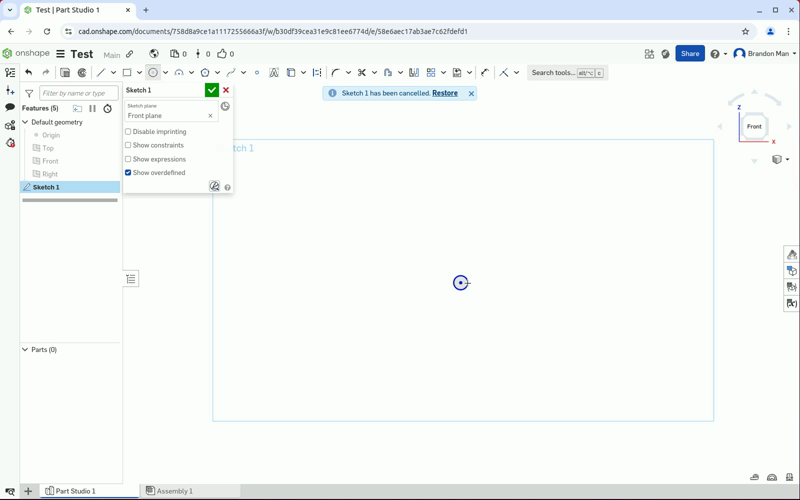
mouse_move(460, 282)
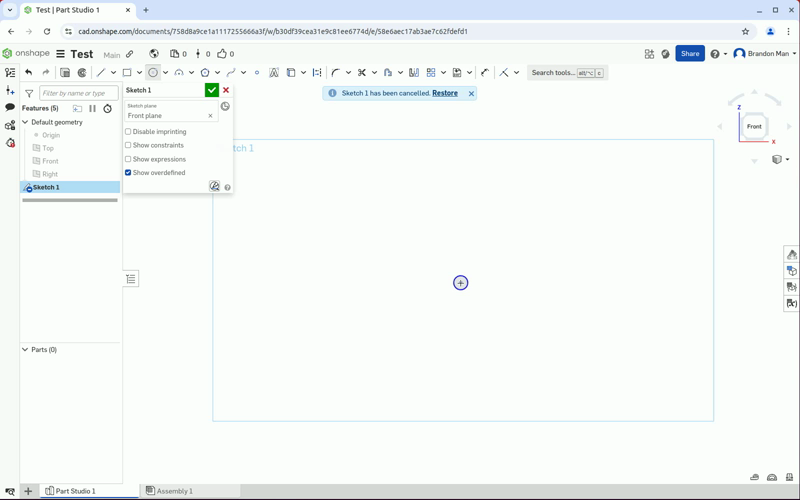
click(460, 282)
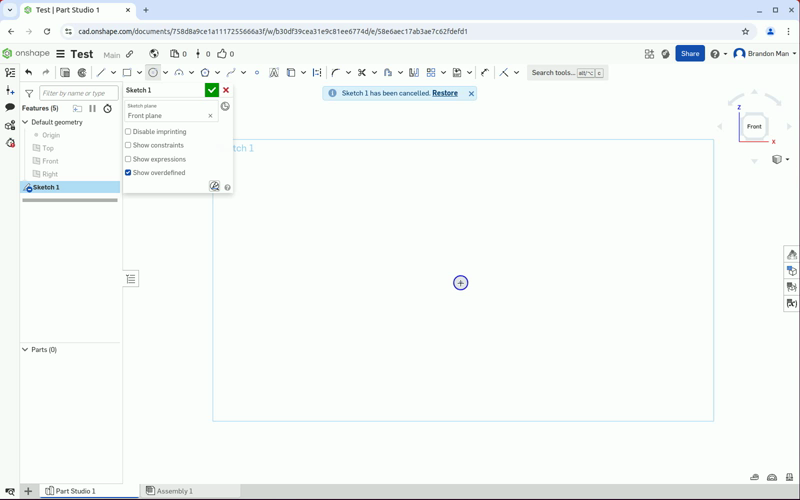
key_up(shift)
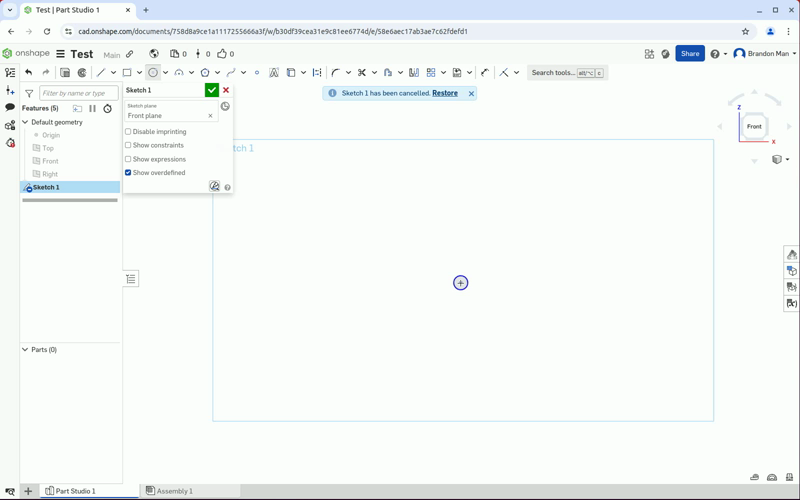
mouse_move(465, 282)
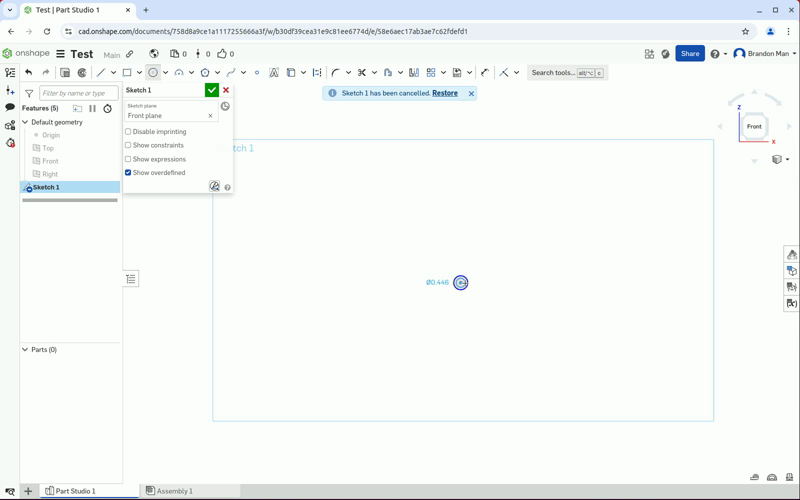
scroll(6)
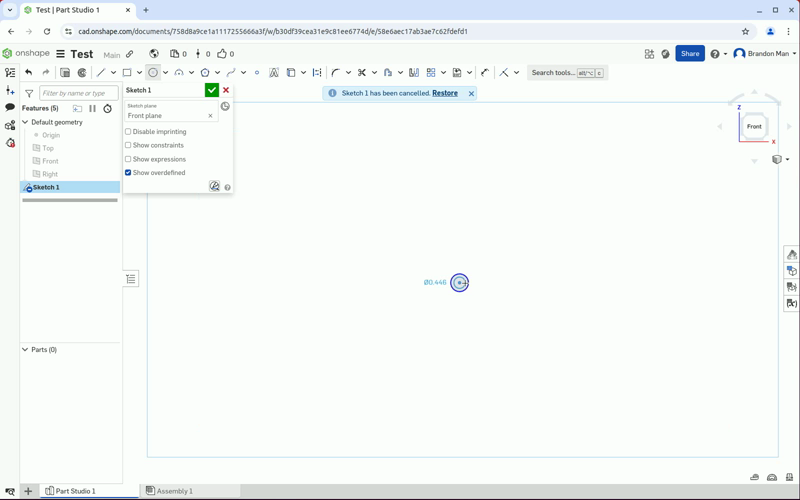
scroll(6)
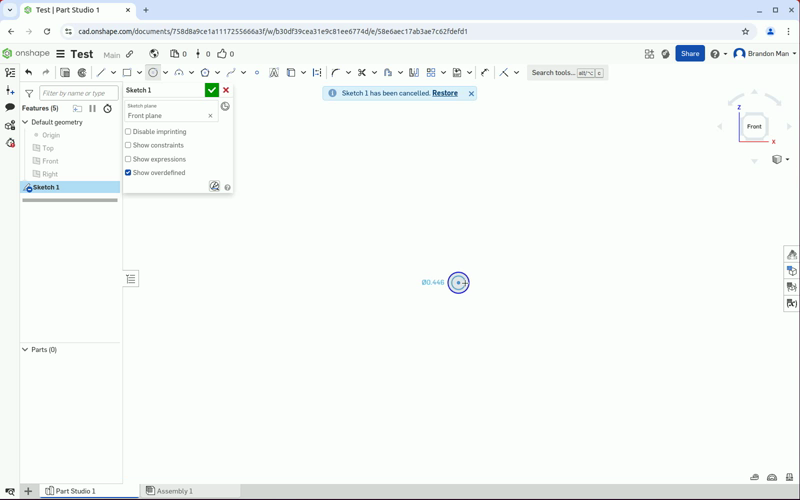
scroll(6)
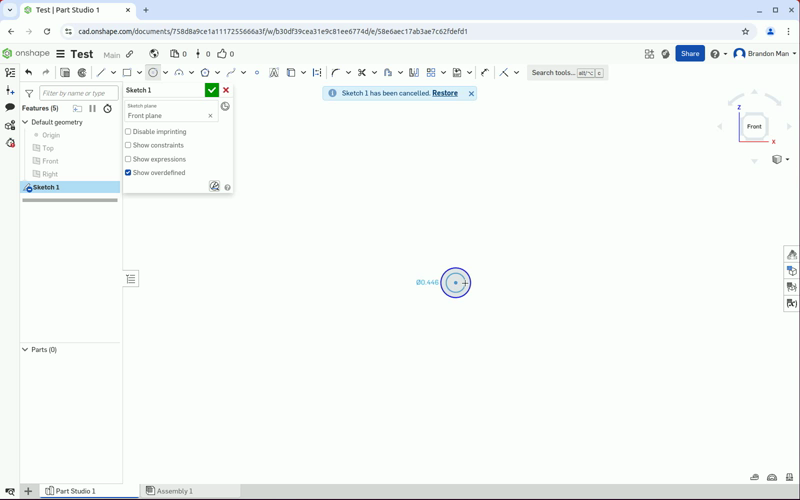
scroll(6)
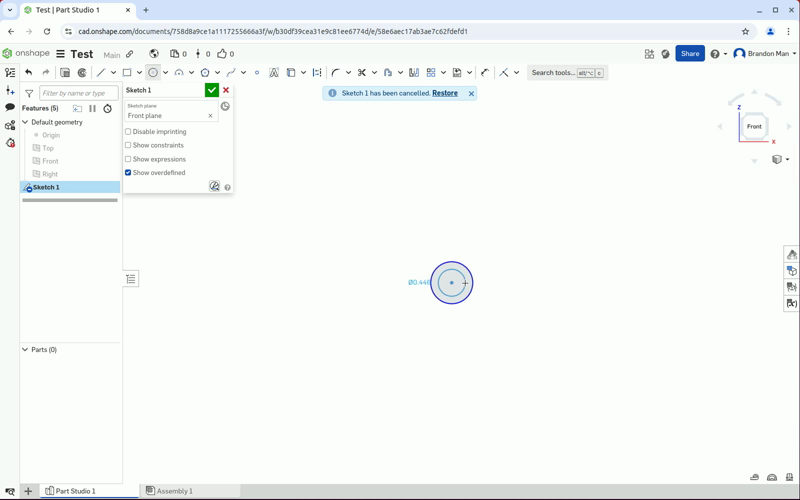
scroll(6)
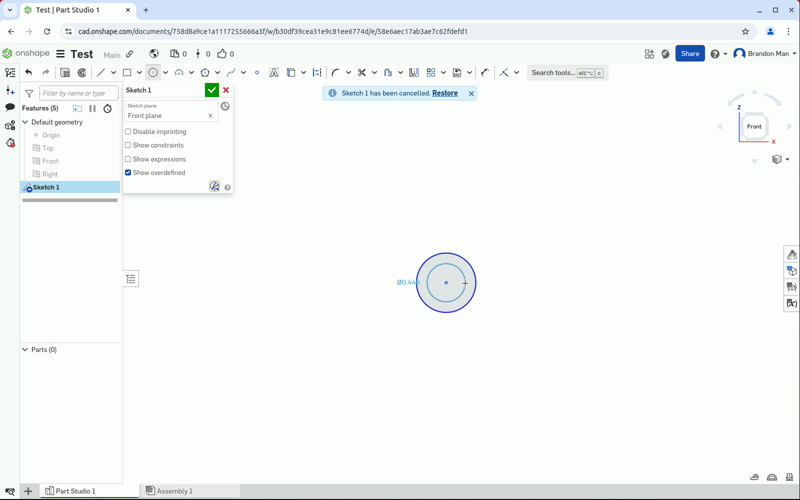
scroll(6)
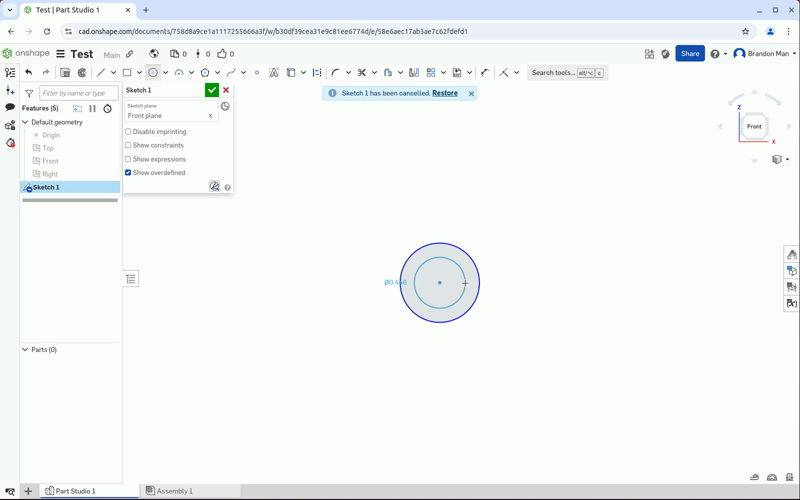
scroll(6)
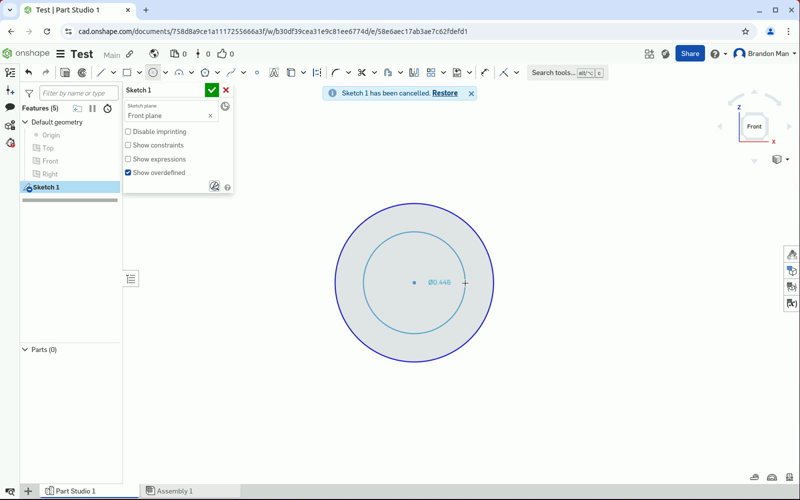
click(465, 282)
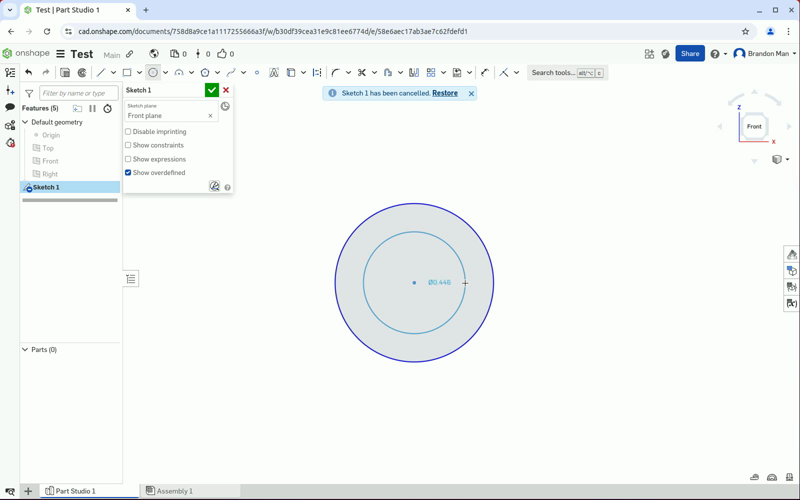
scroll(-6)
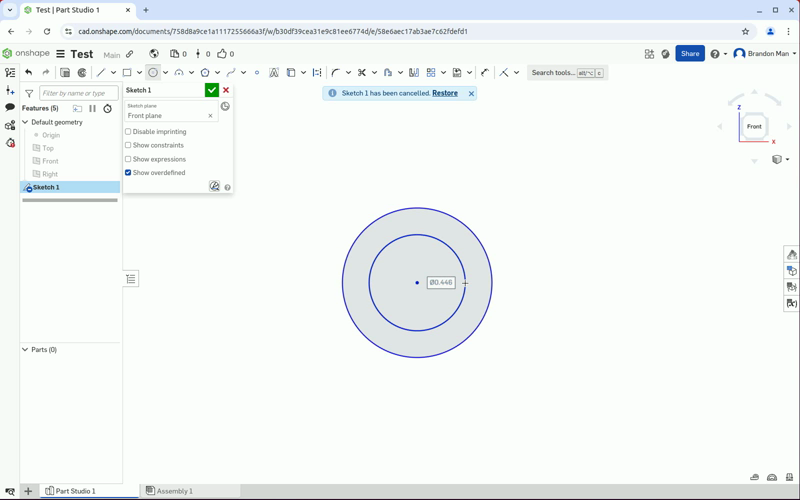
scroll(-6)
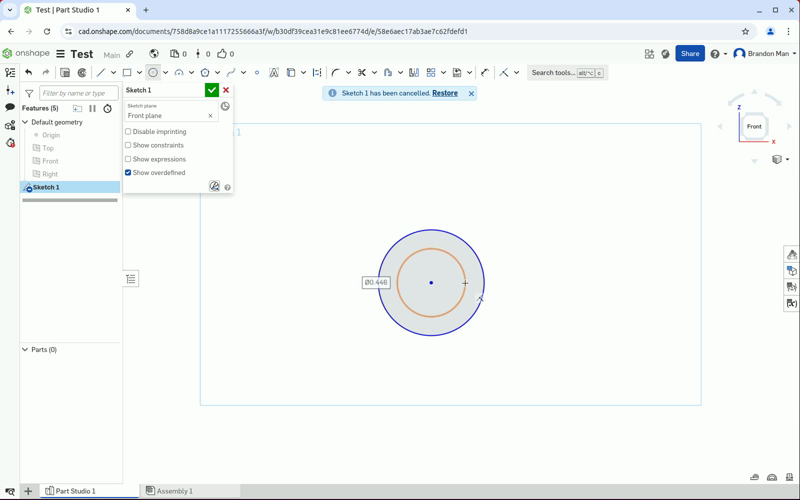
scroll(-6)
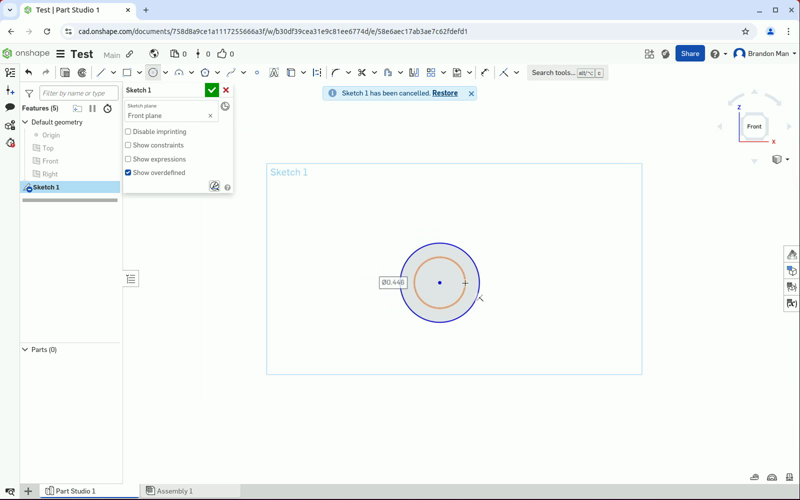
scroll(-6)
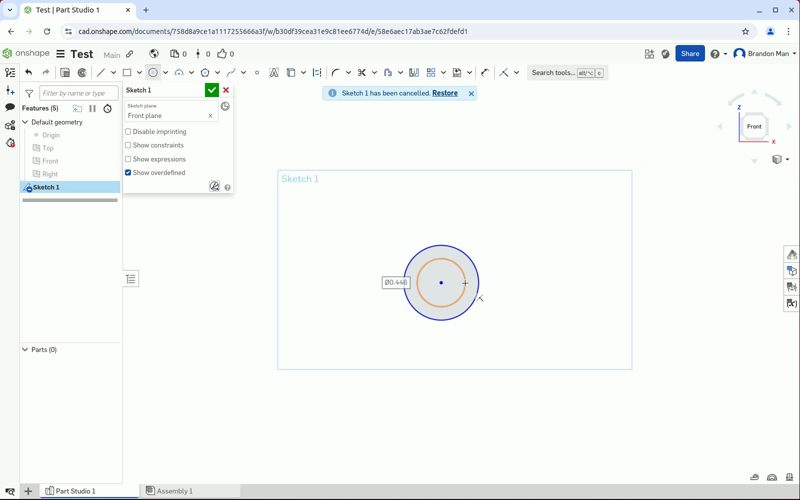
scroll(-6)
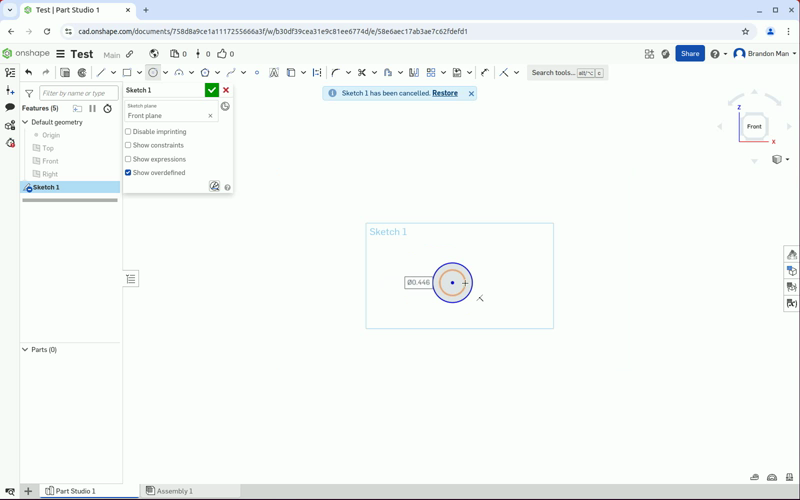
scroll(-6)
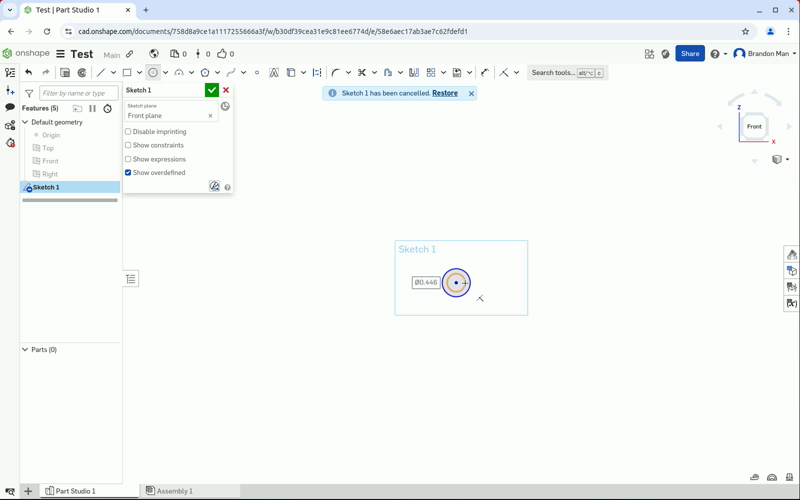
scroll(-6)
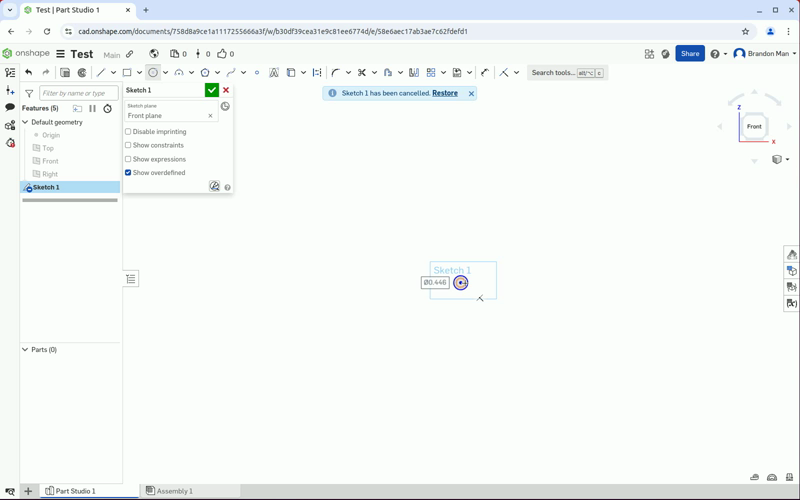
key(esc)
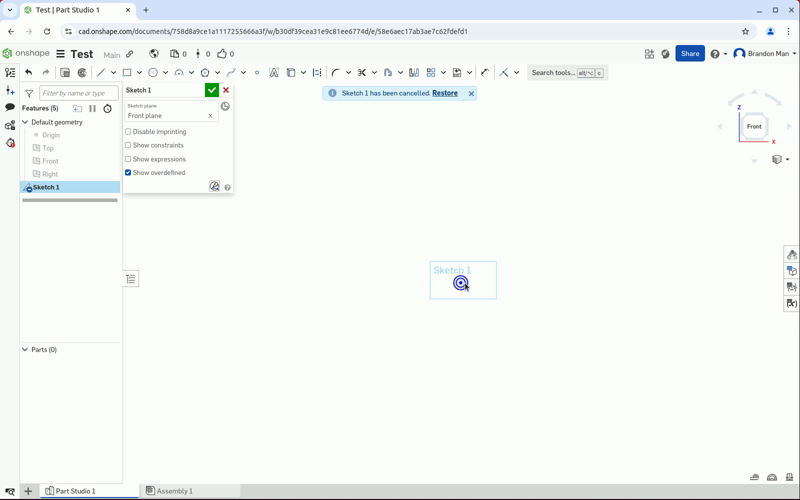
mouse_move(454, 283)
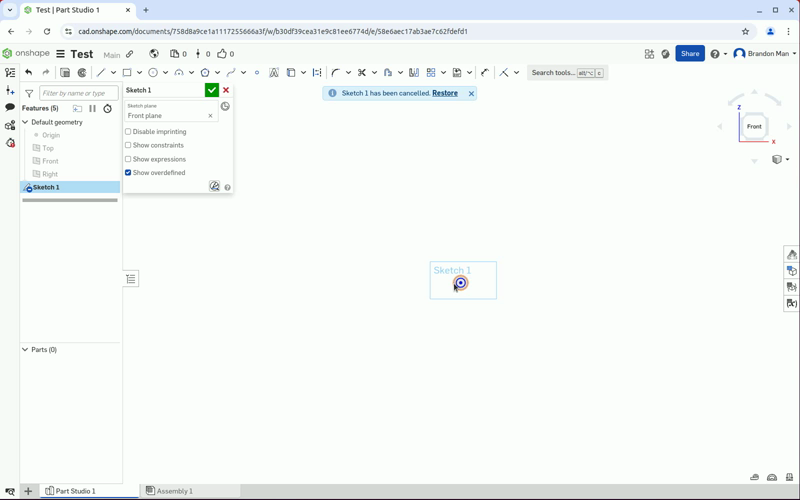
scroll(6)
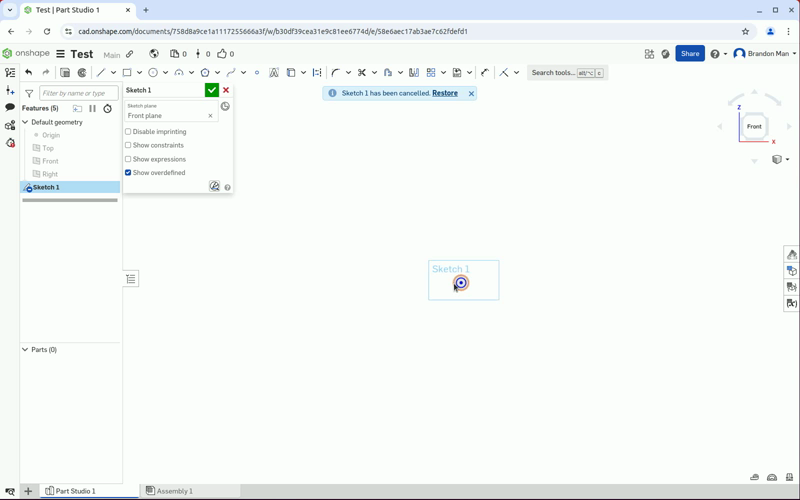
scroll(6)
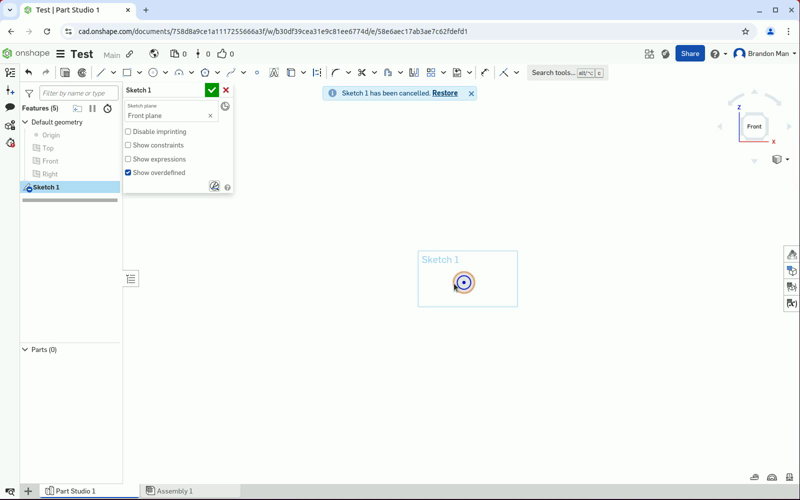
scroll(6)
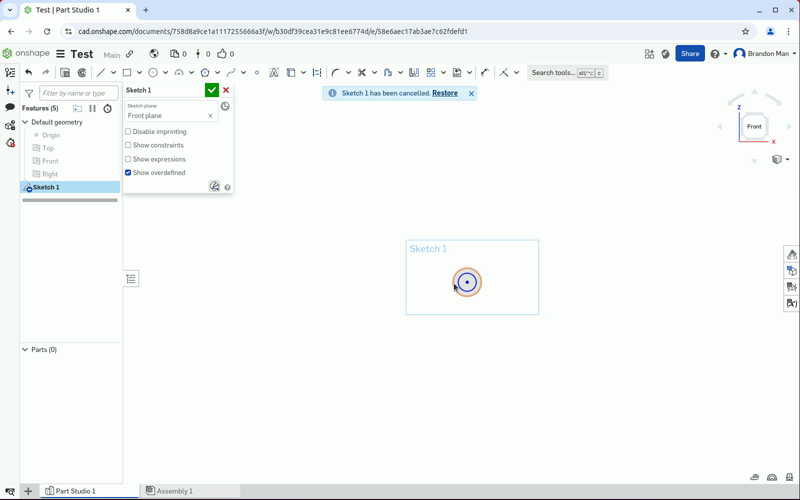
scroll(6)
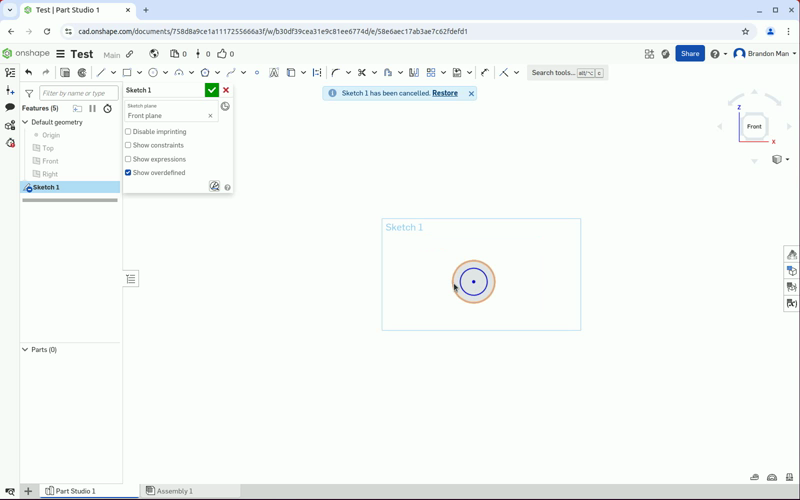
scroll(6)
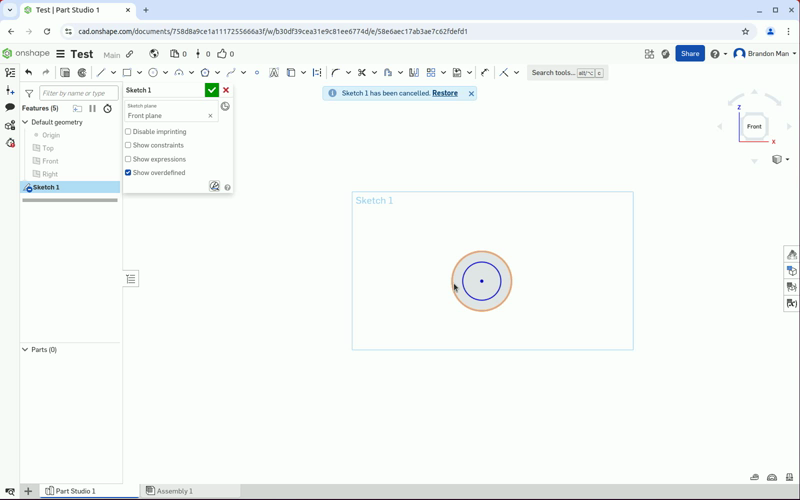
scroll(6)
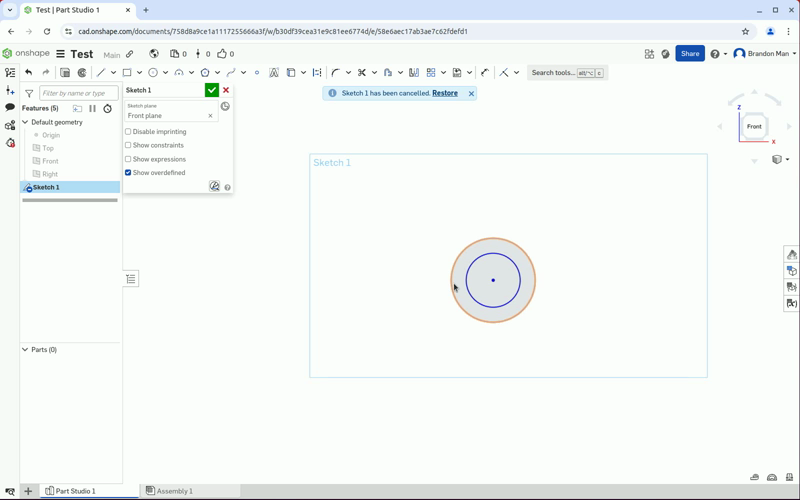
scroll(6)
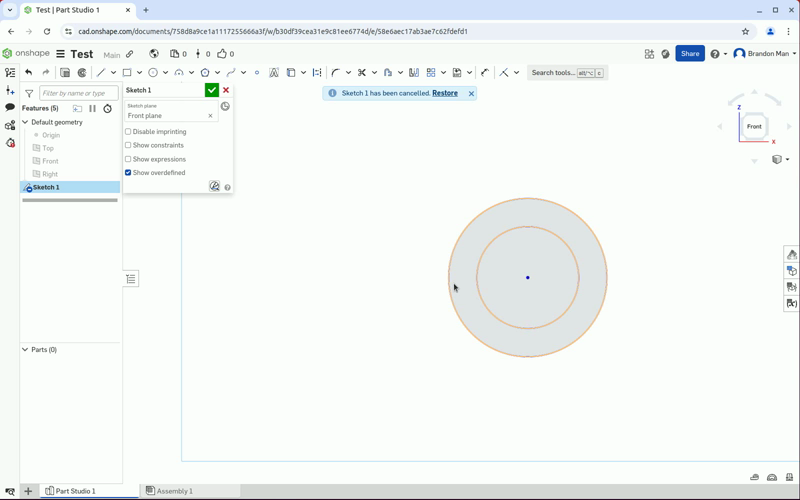
click(454, 283)
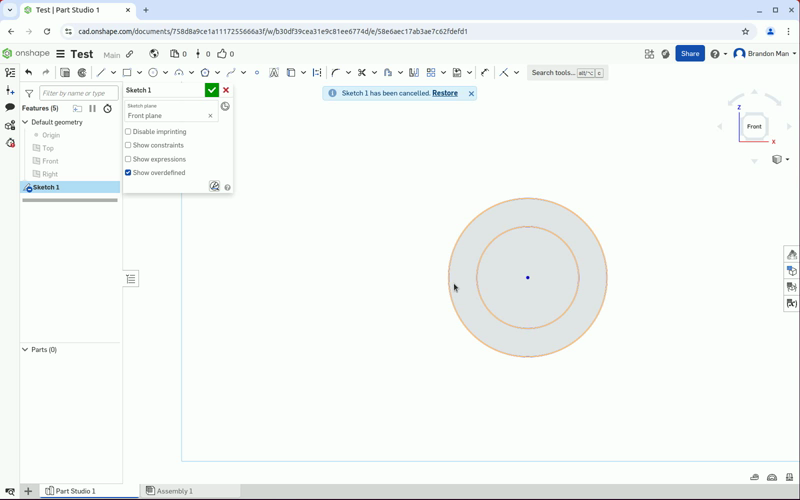
scroll(-6)
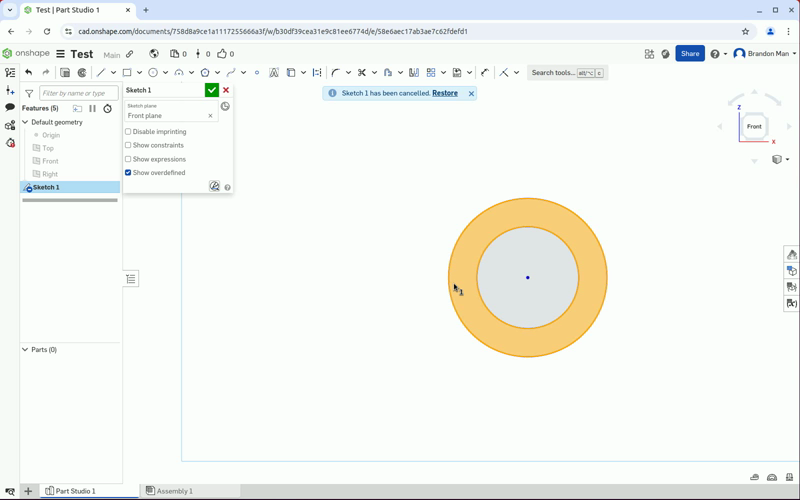
scroll(-6)
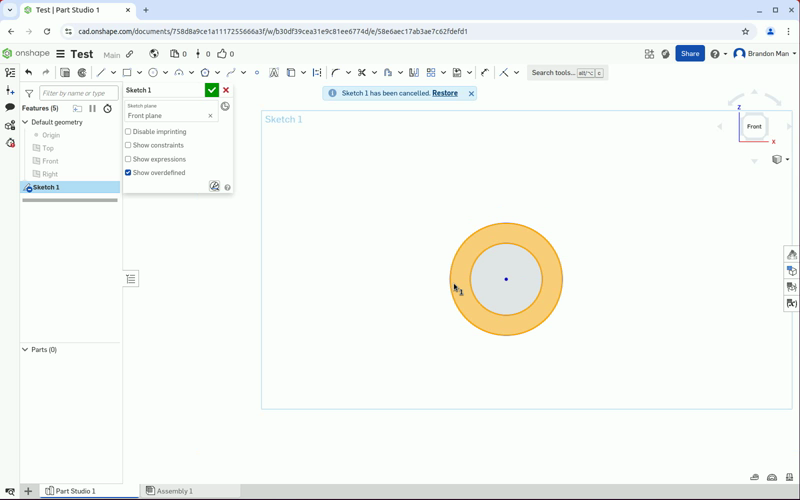
scroll(-6)
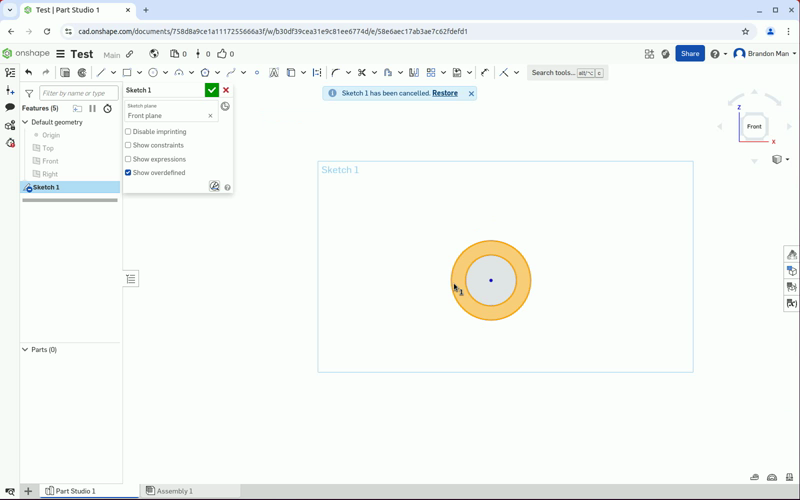
scroll(-6)
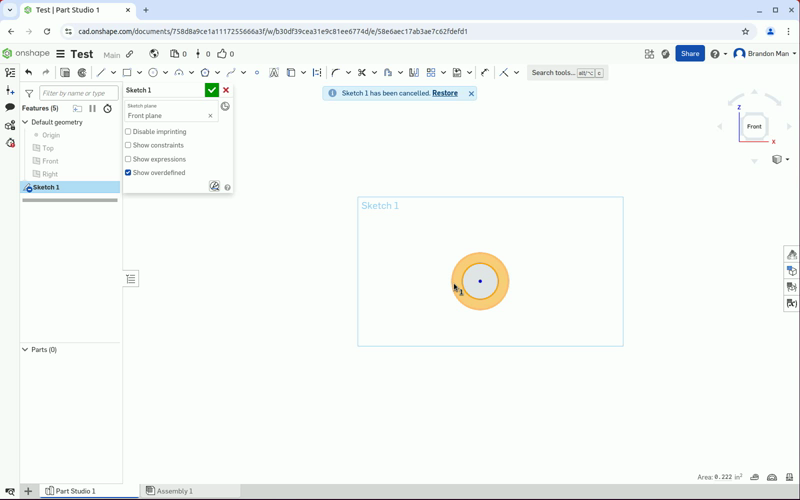
scroll(-6)
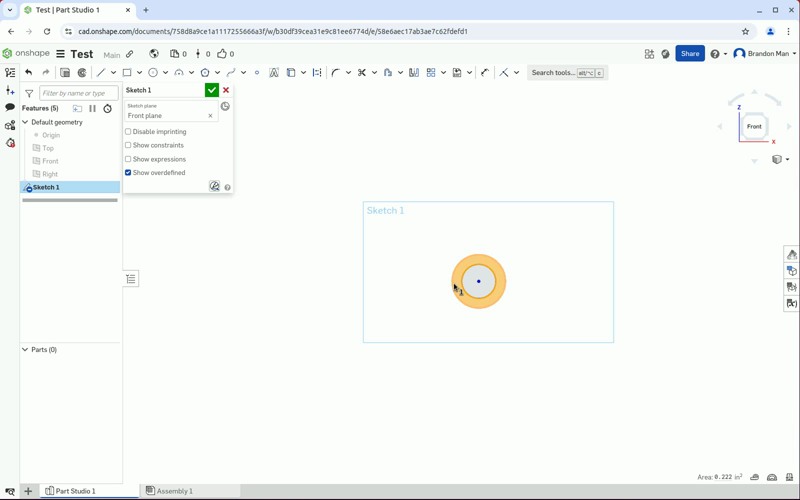
scroll(-6)
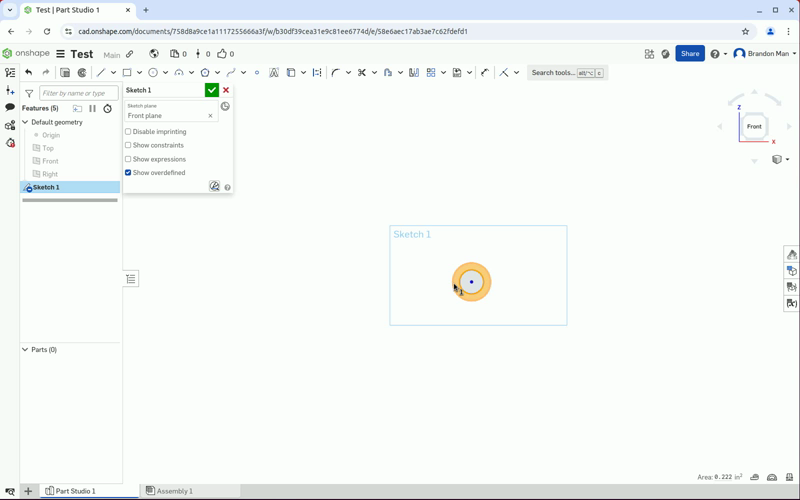
scroll(-6)
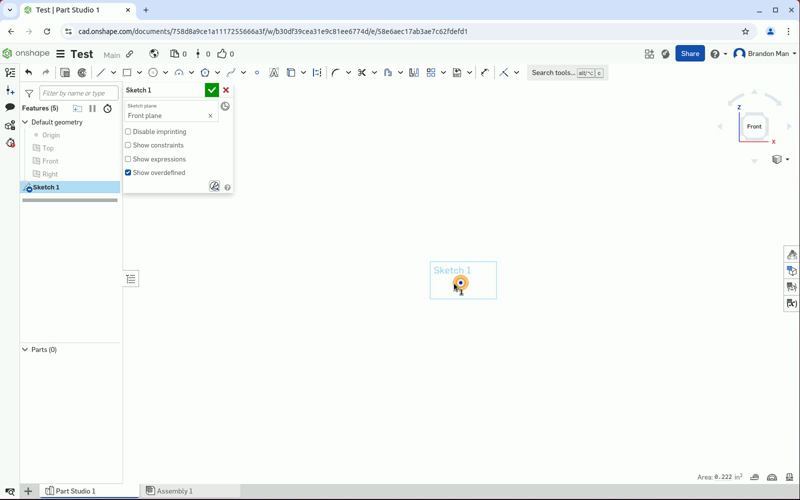
mouse_move(73, 352)
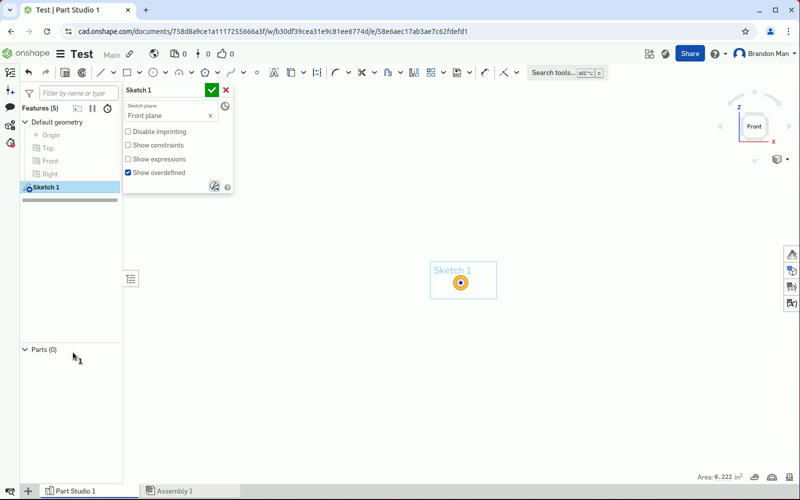
key(shift+y)
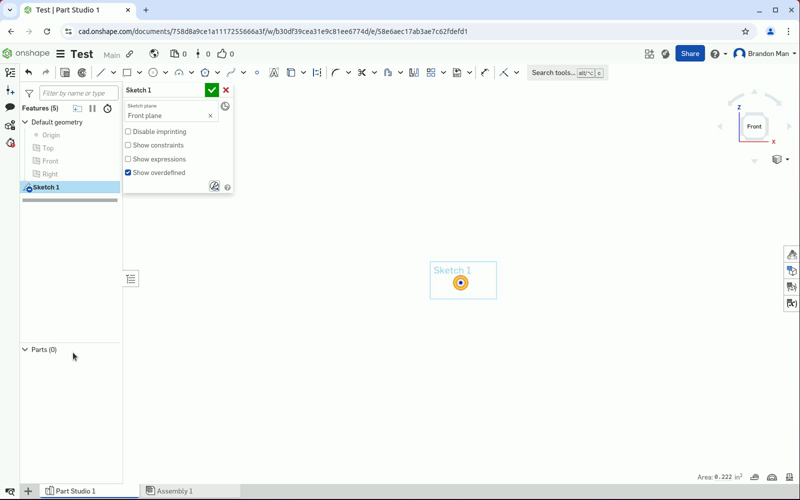
key(shift+e)
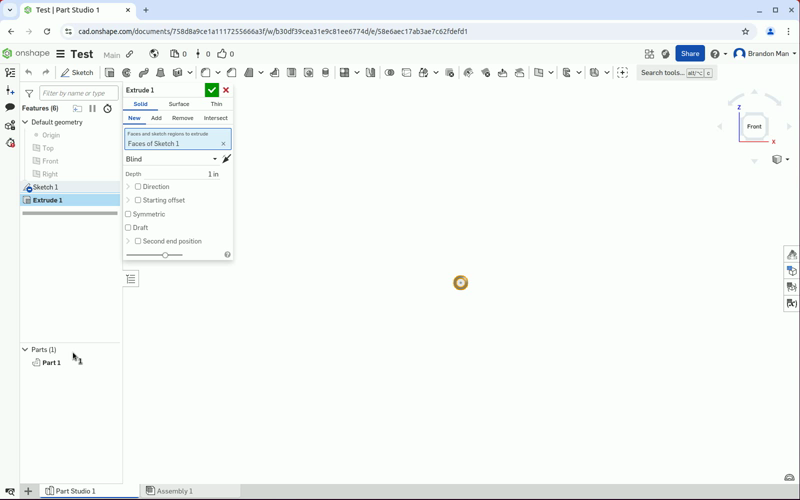
mouse_move(143, 106)
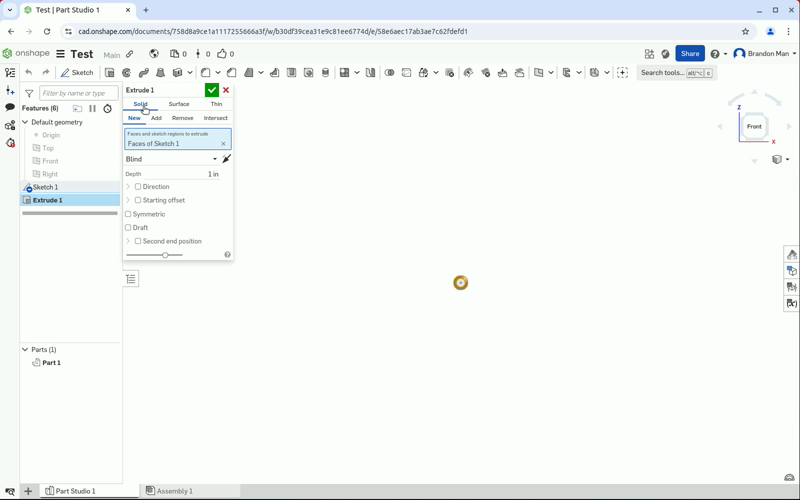
click(143, 106)
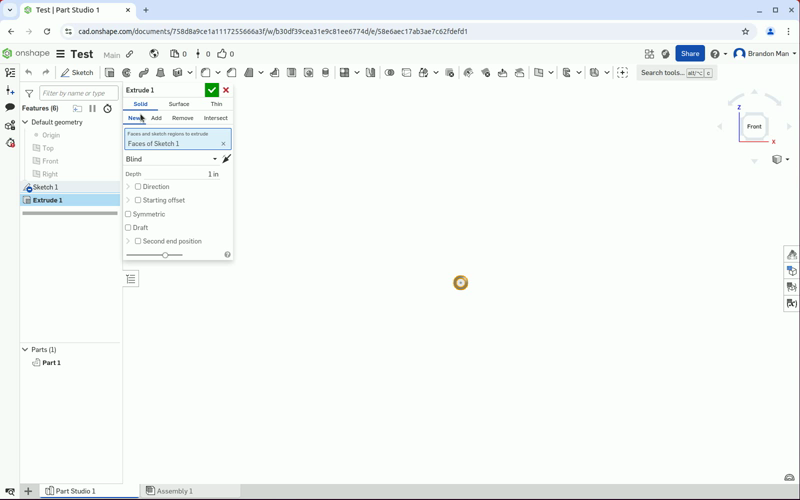
mouse_move(137, 120)
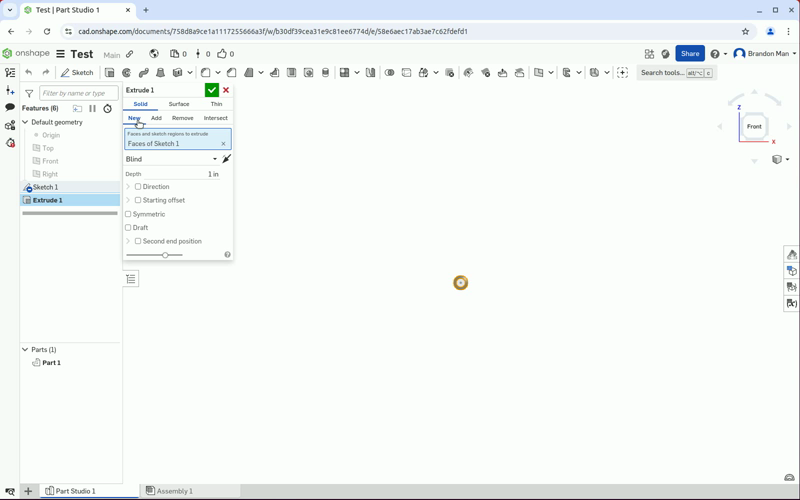
click(137, 120)
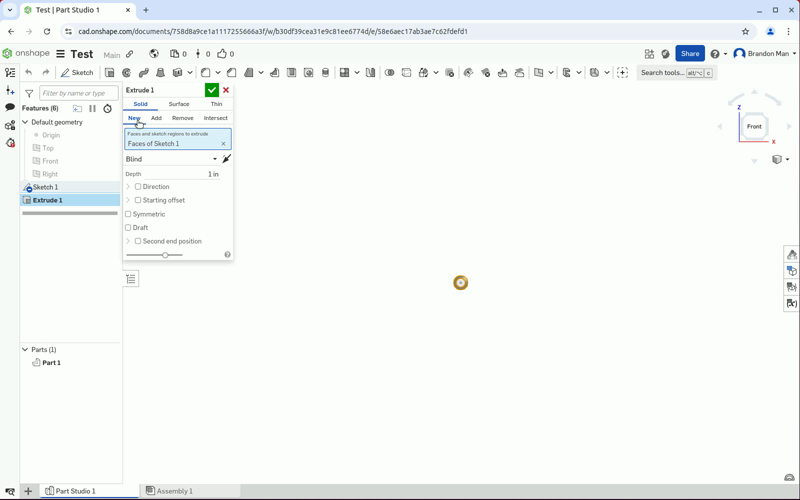
key(tab, 4)
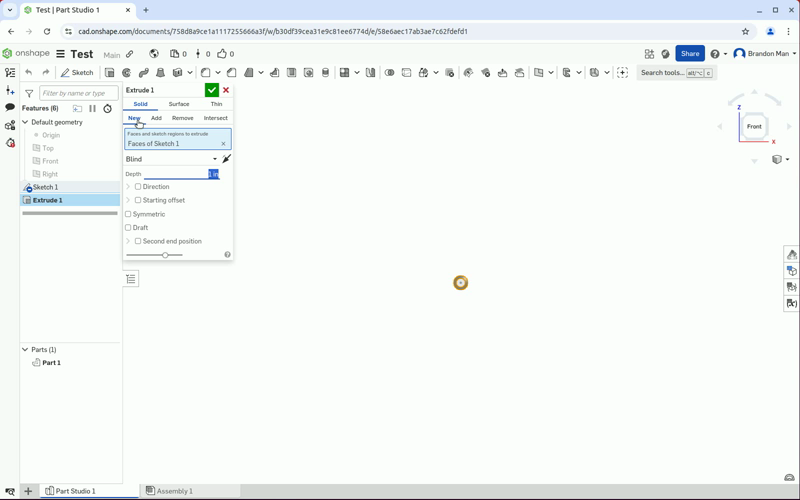
text(5.581)
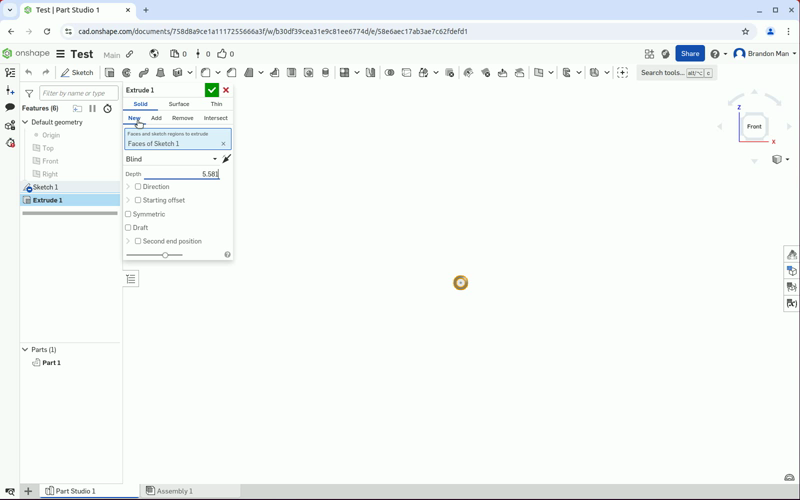
key(enter)
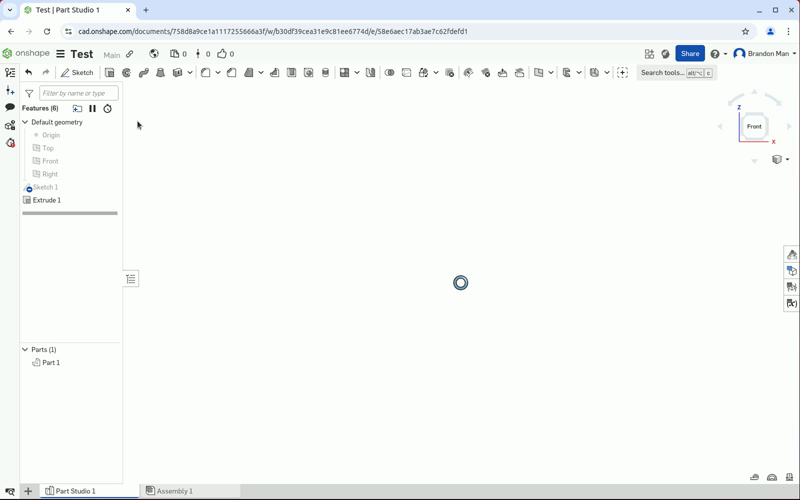
key(shift+h)
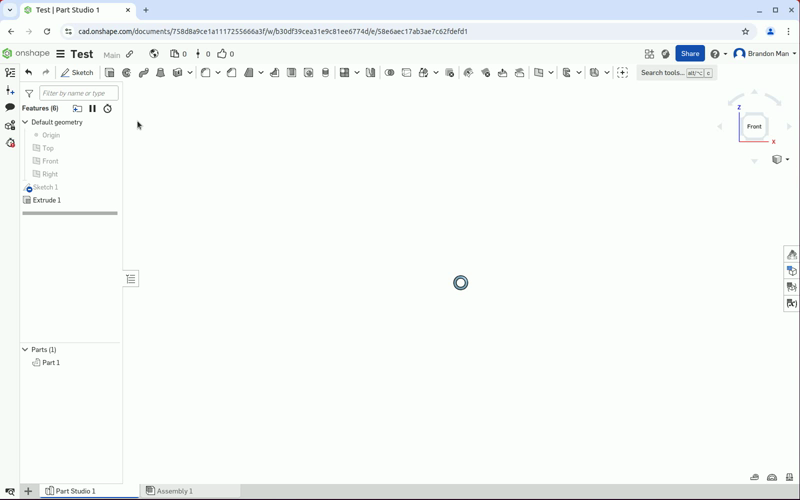
key(shift+h)
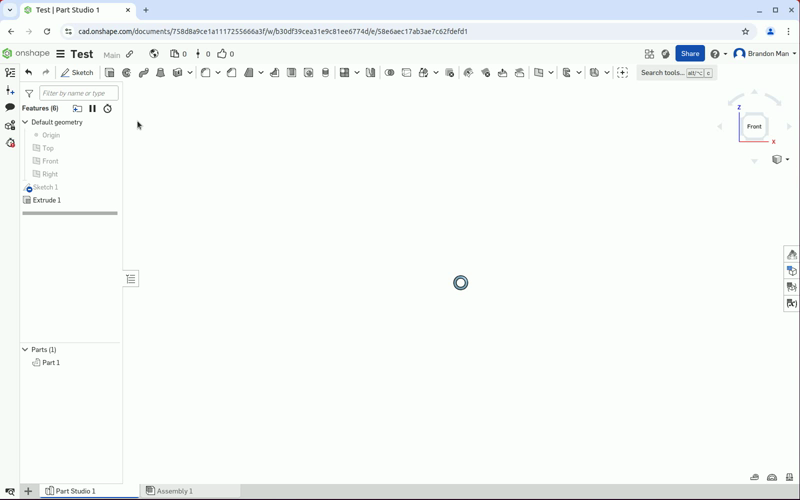
mouse_move(73, 189)
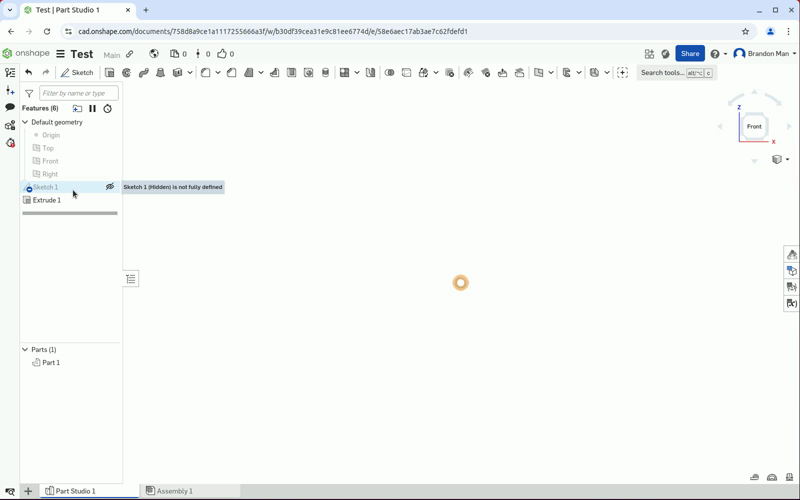
click(73, 189)
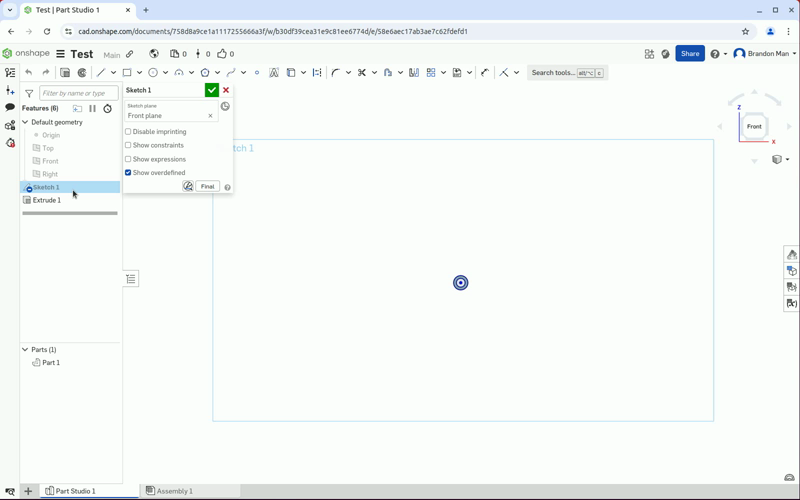
mouse_move(229, 92)
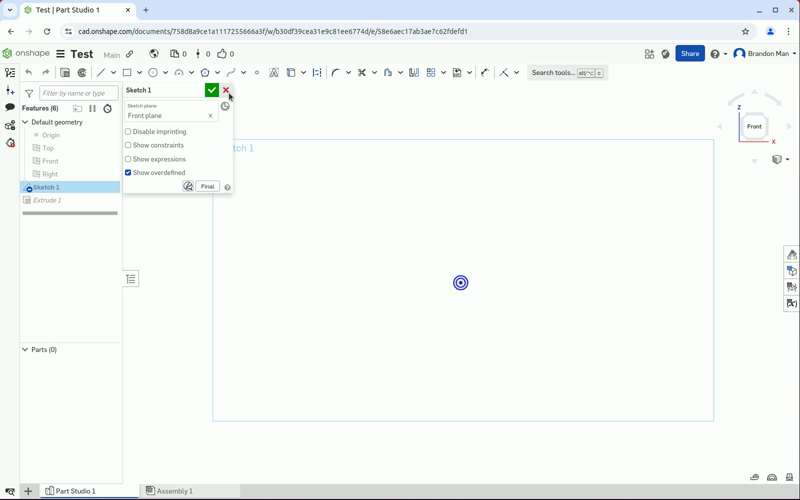
click(229, 92)
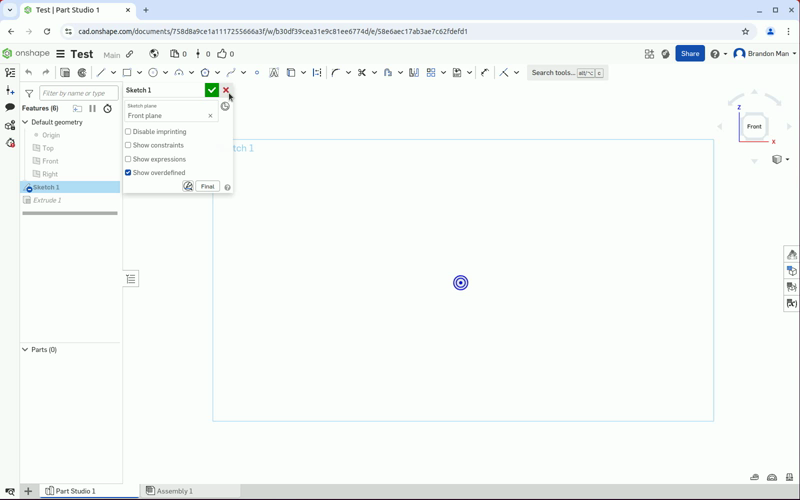
key(shift+s)
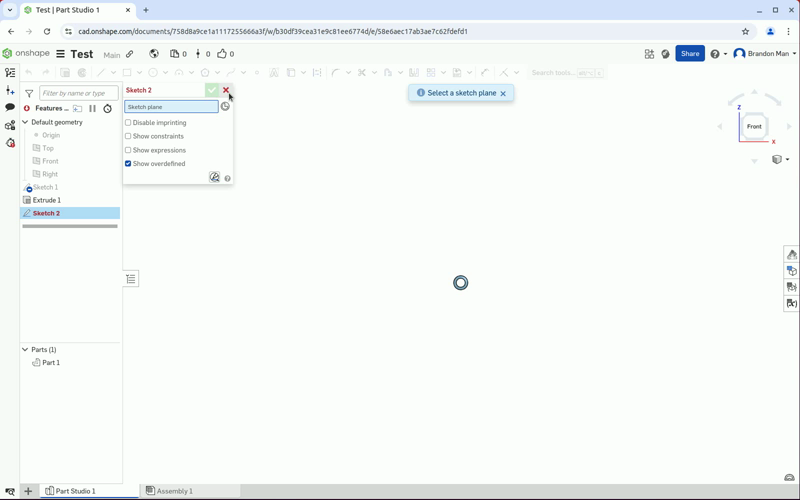
mouse_move(73, 163)
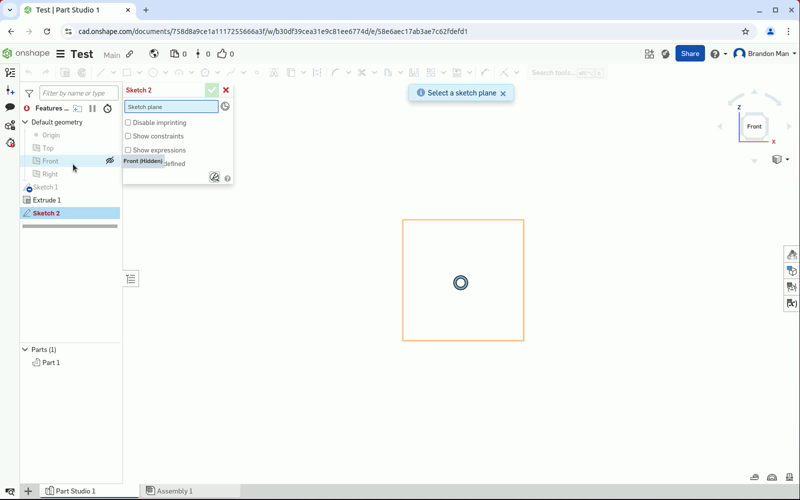
click(73, 163)
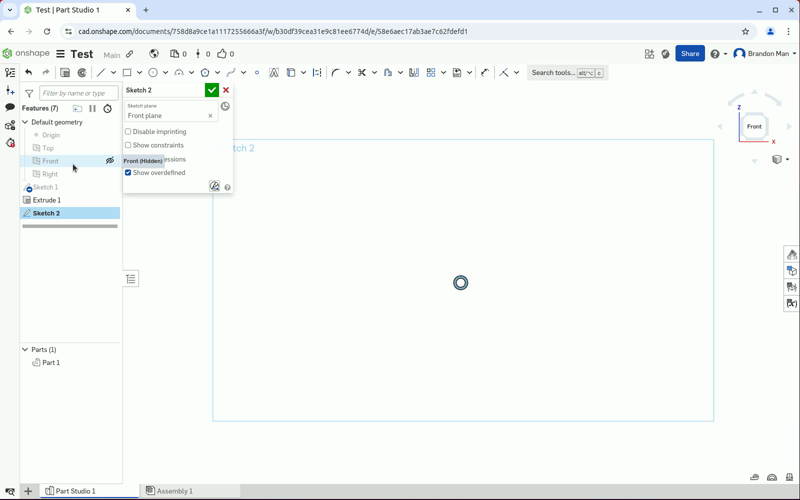
mouse_move(73, 352)
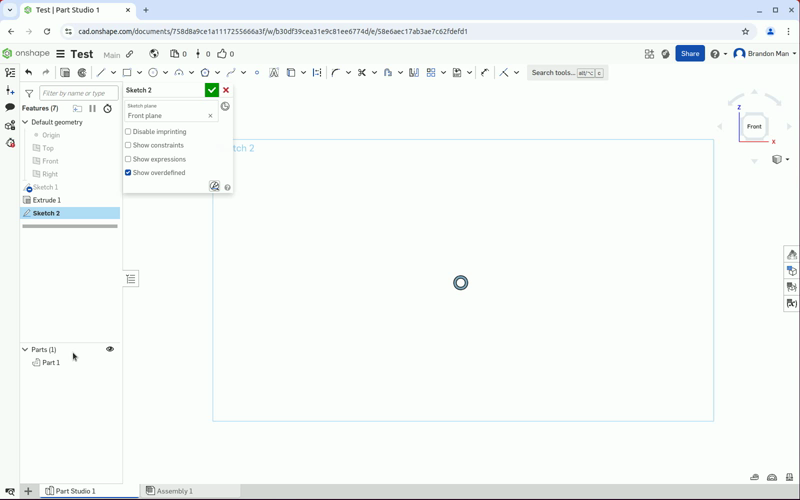
key(y)
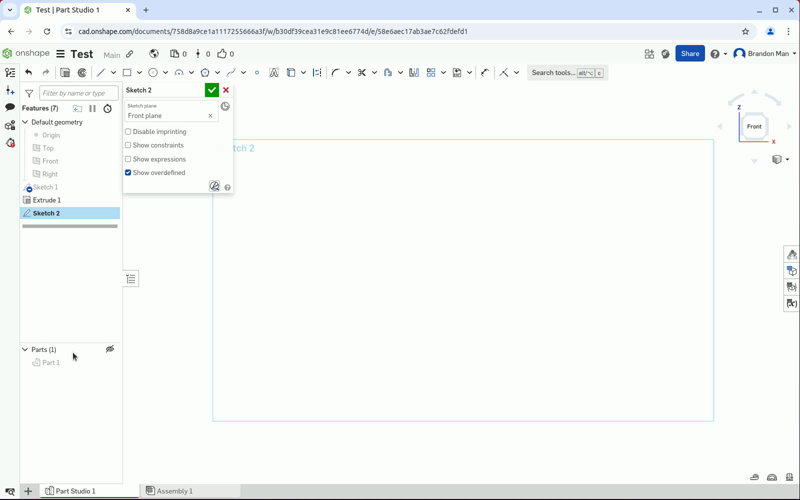
key(c)
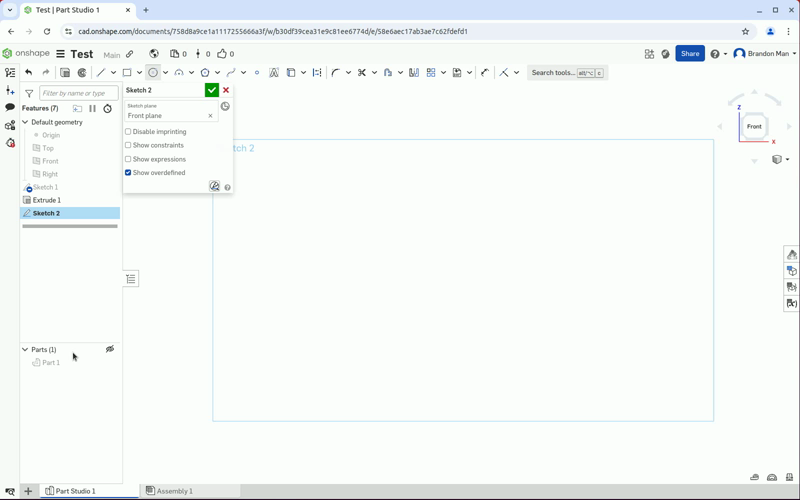
key_down(shift)
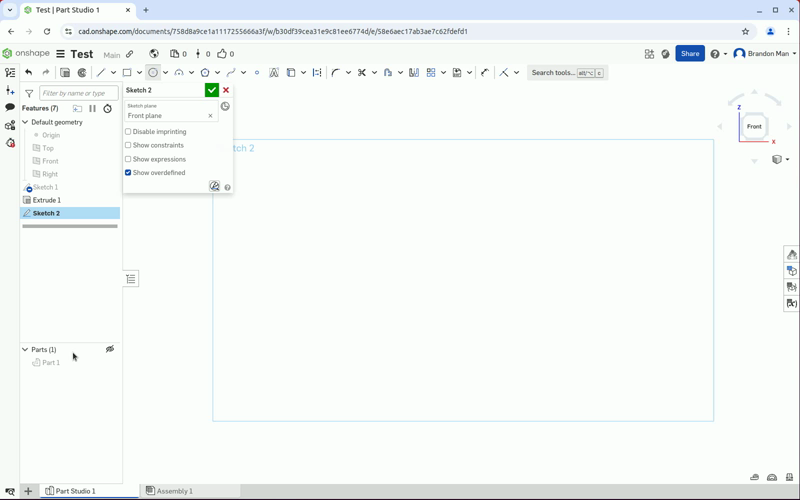
mouse_move(461, 282)
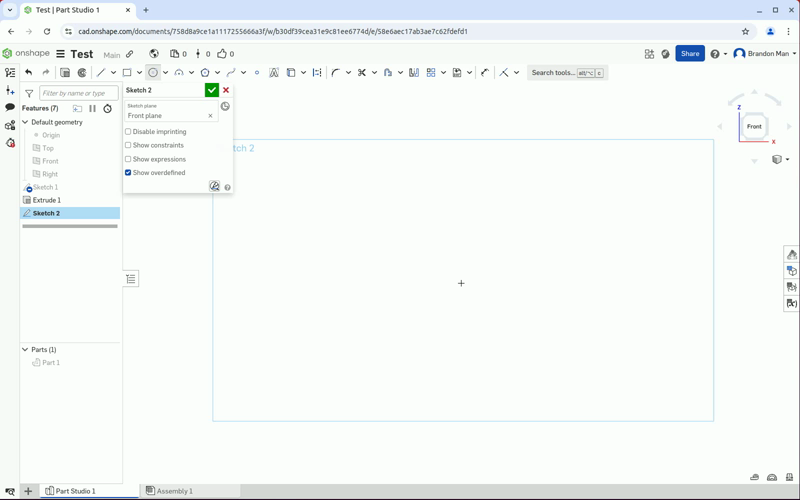
click(461, 282)
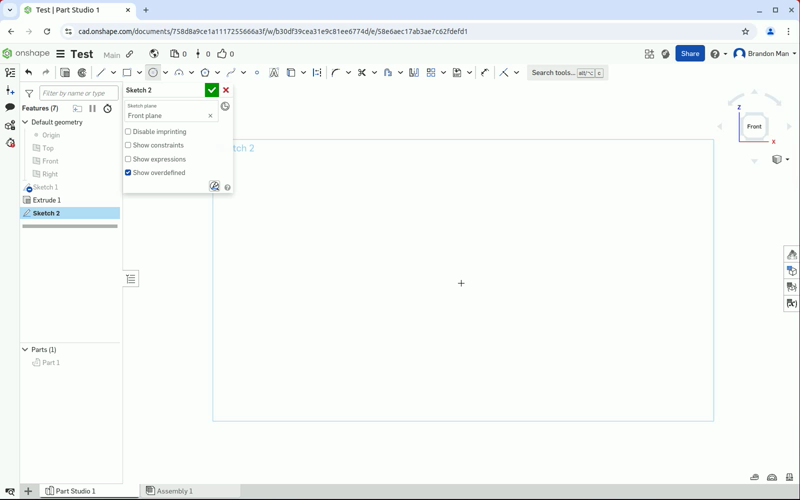
key_up(shift)
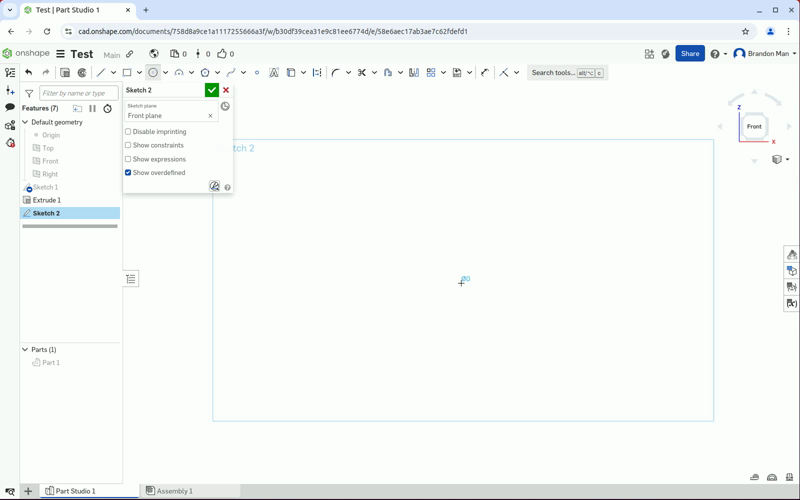
mouse_move(470, 282)
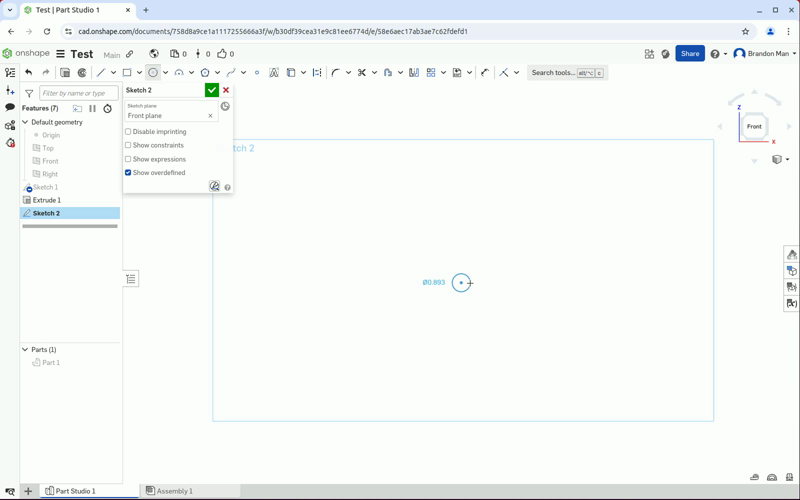
click(470, 282)
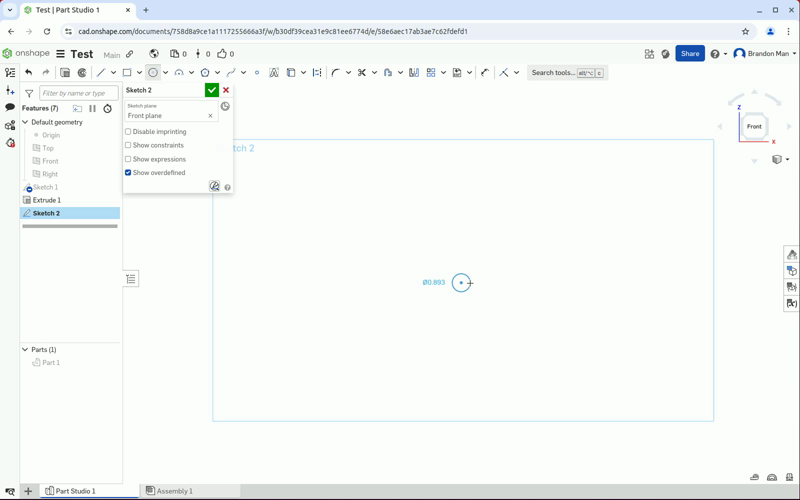
key(esc)
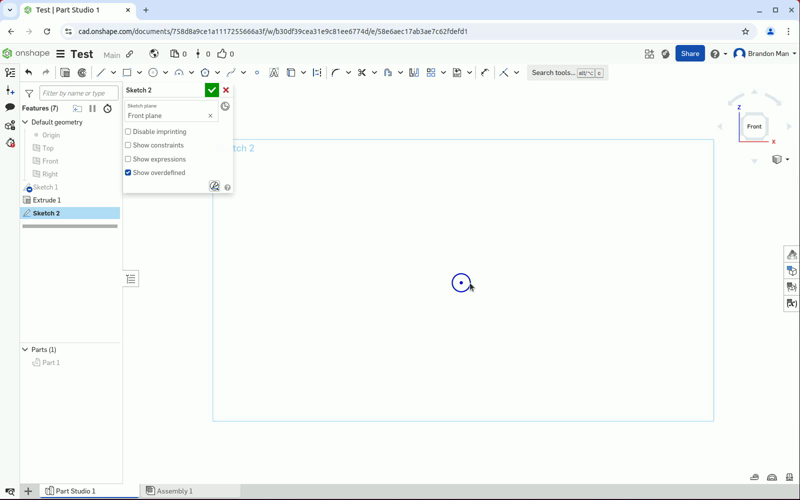
key(c)
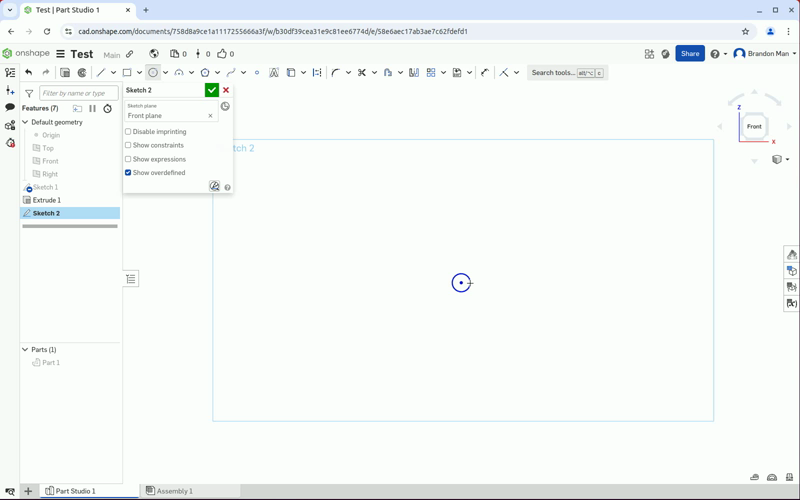
key_down(shift)
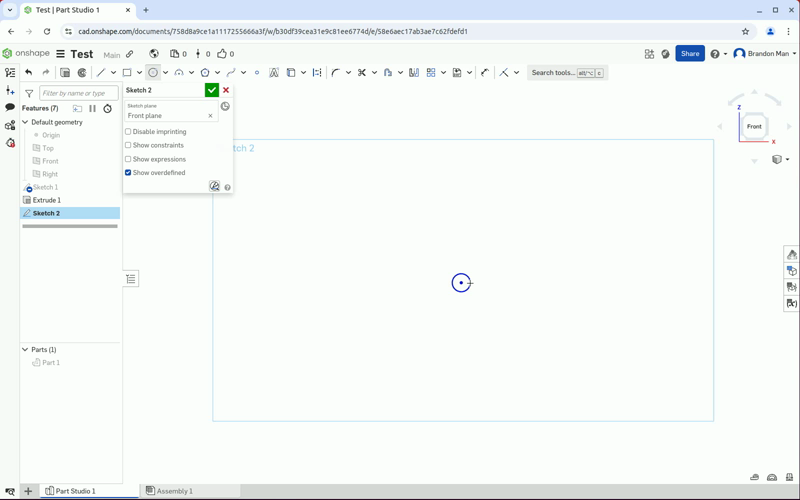
mouse_move(461, 282)
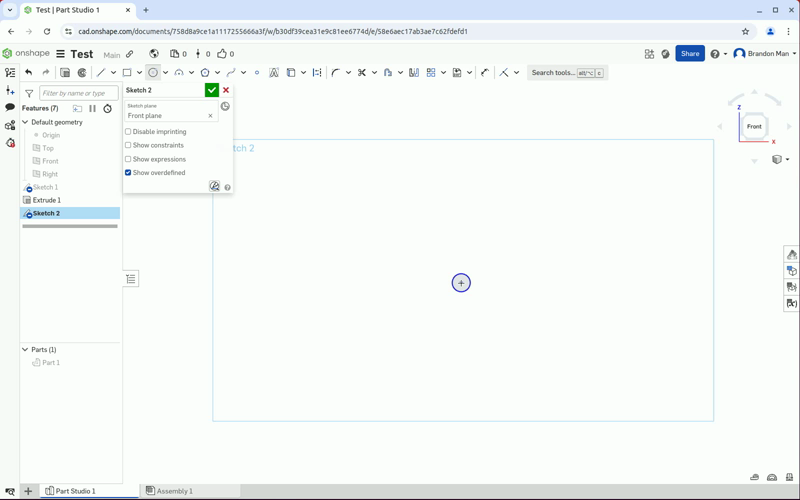
click(461, 282)
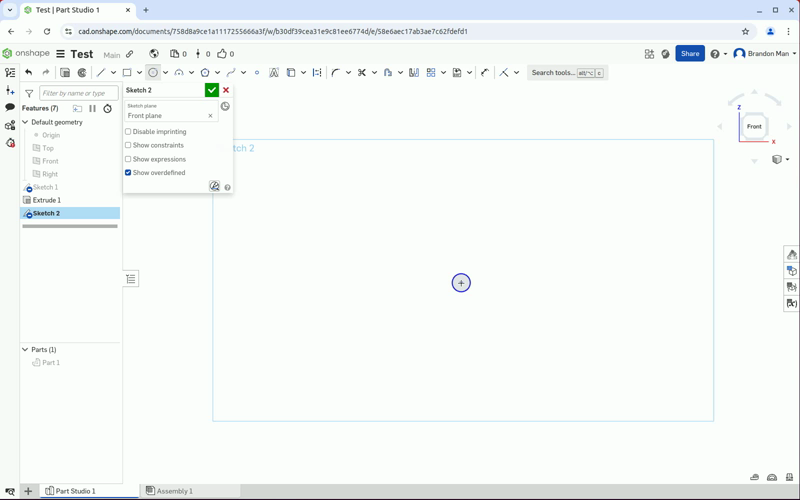
key_up(shift)
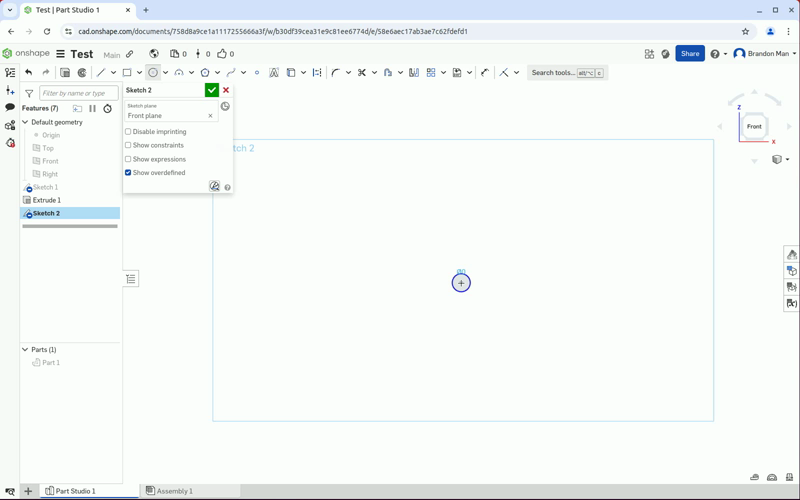
mouse_move(468, 282)
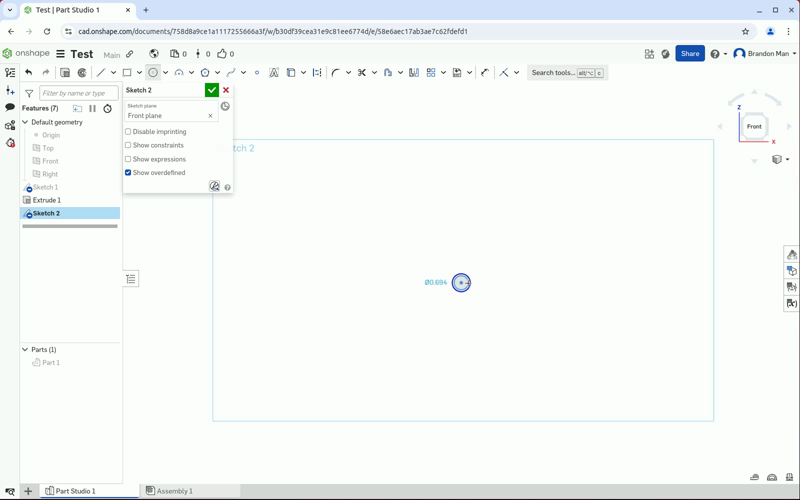
scroll(6)
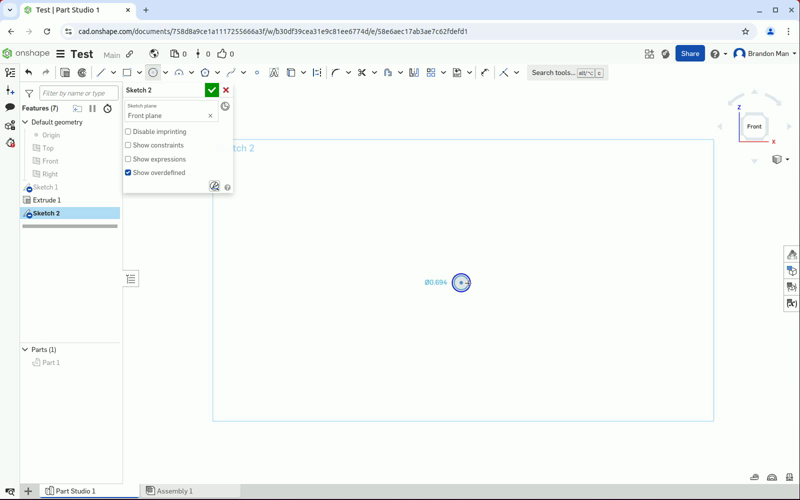
scroll(6)
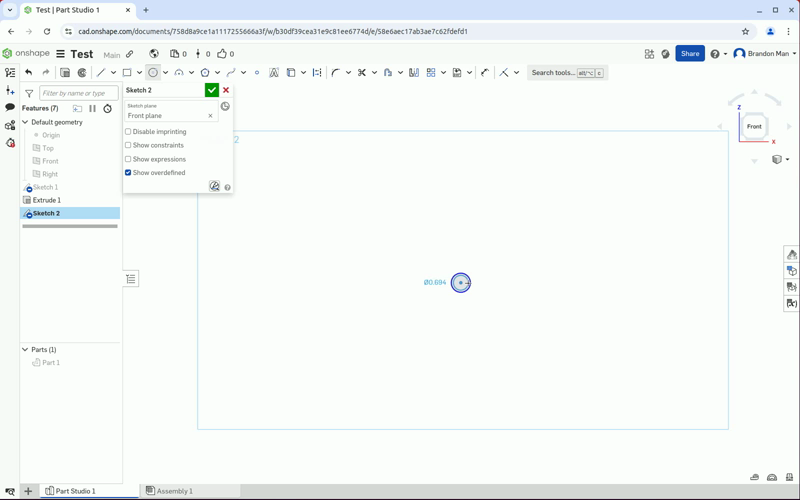
scroll(6)
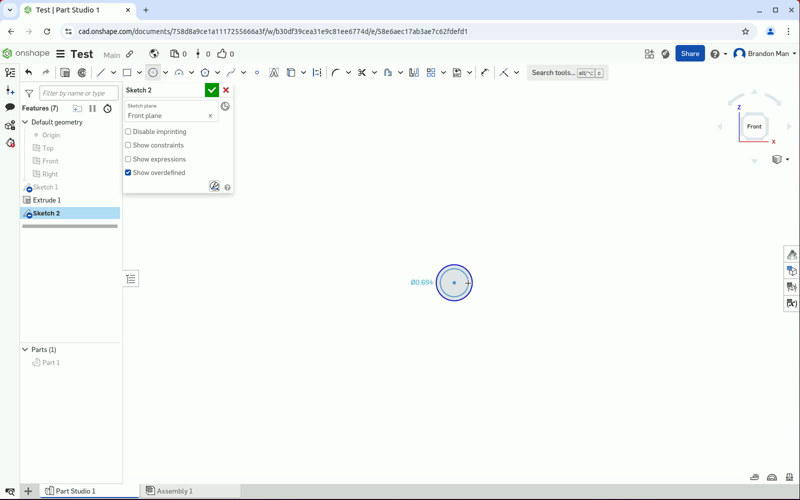
scroll(6)
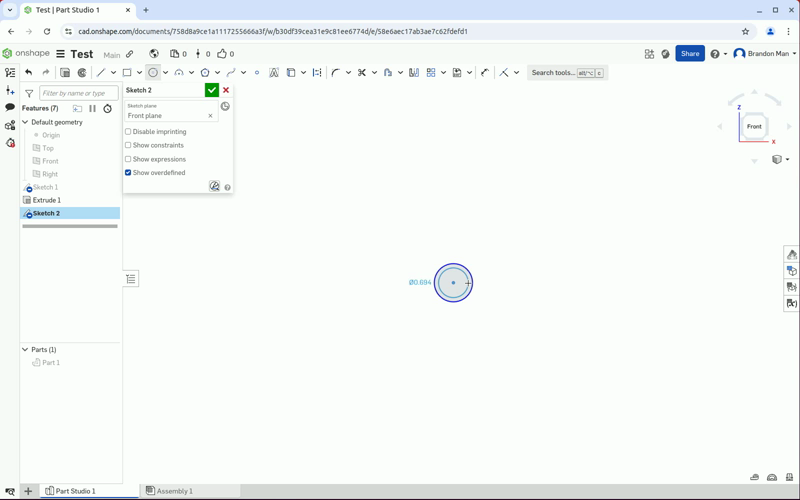
scroll(6)
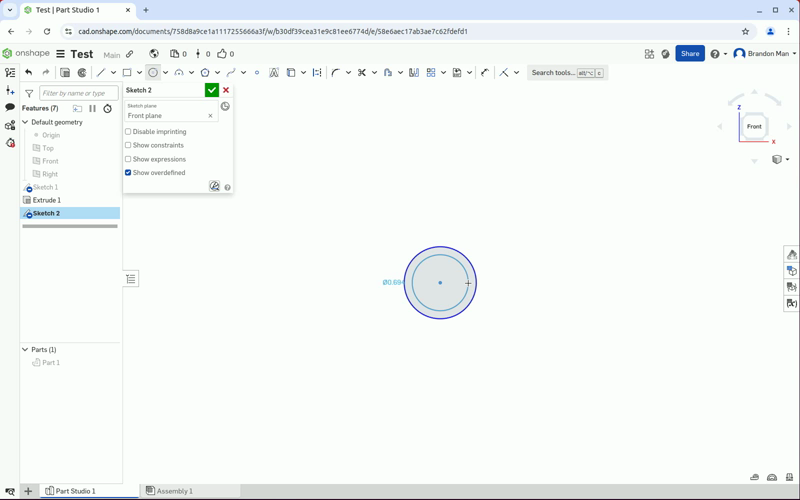
scroll(6)
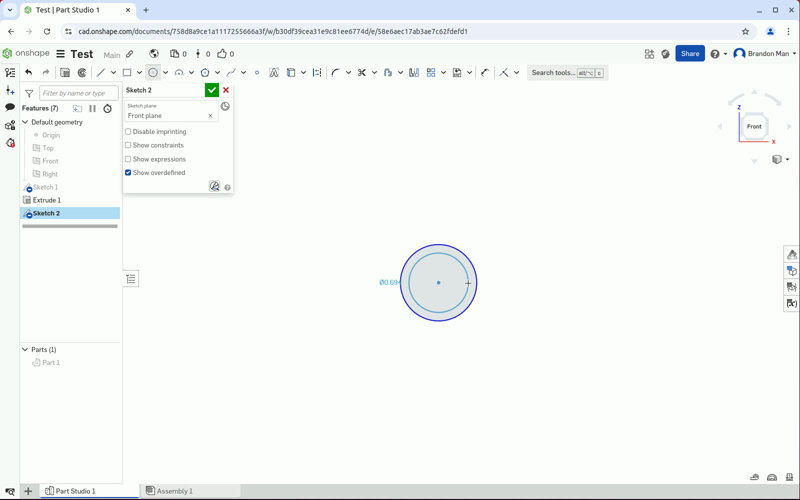
scroll(6)
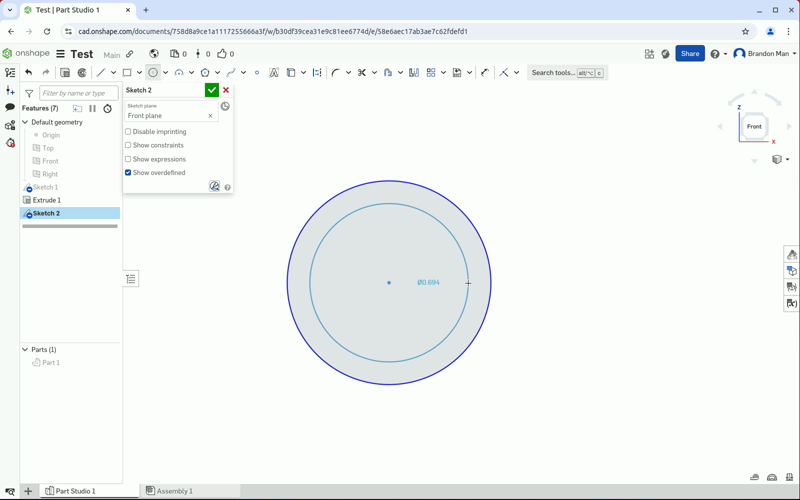
click(468, 282)
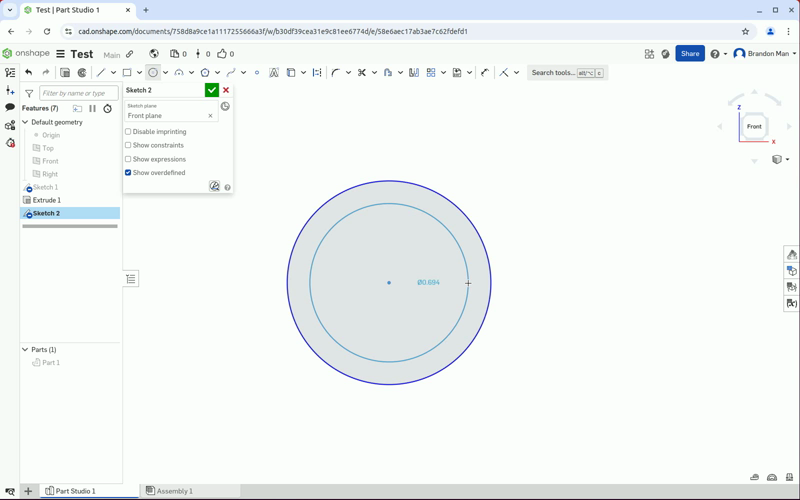
scroll(-6)
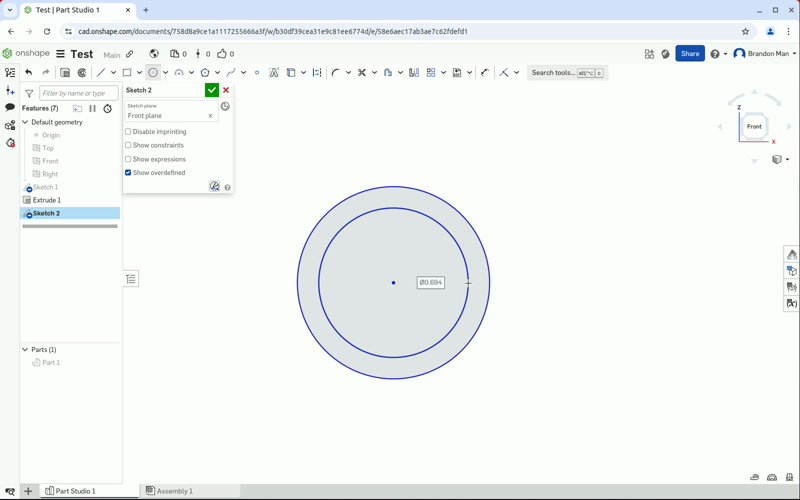
scroll(-6)
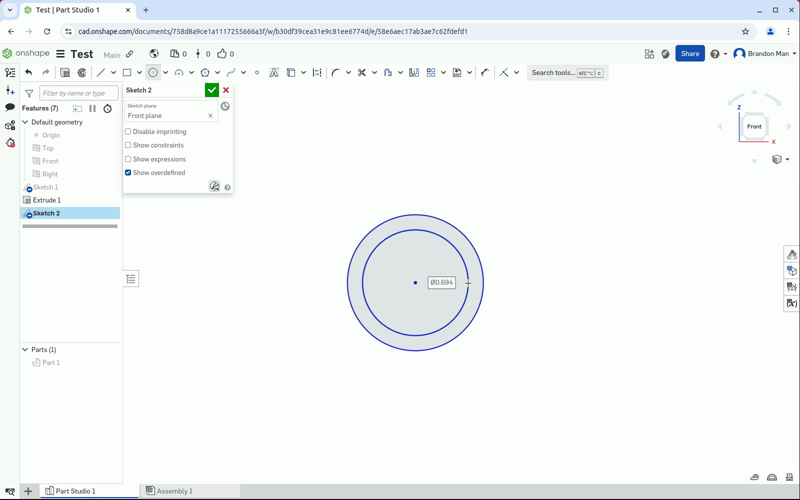
scroll(-6)
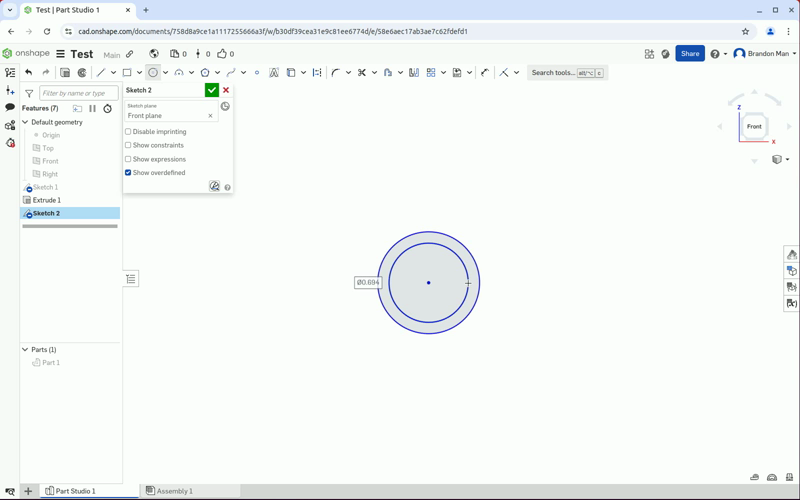
scroll(-6)
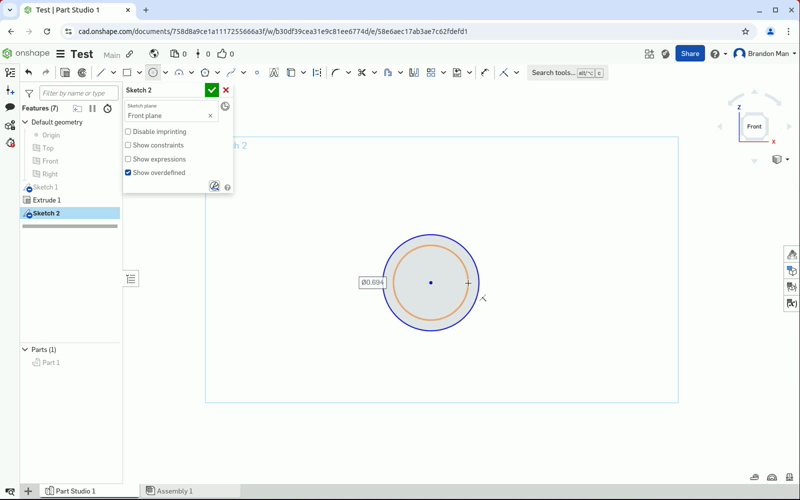
scroll(-6)
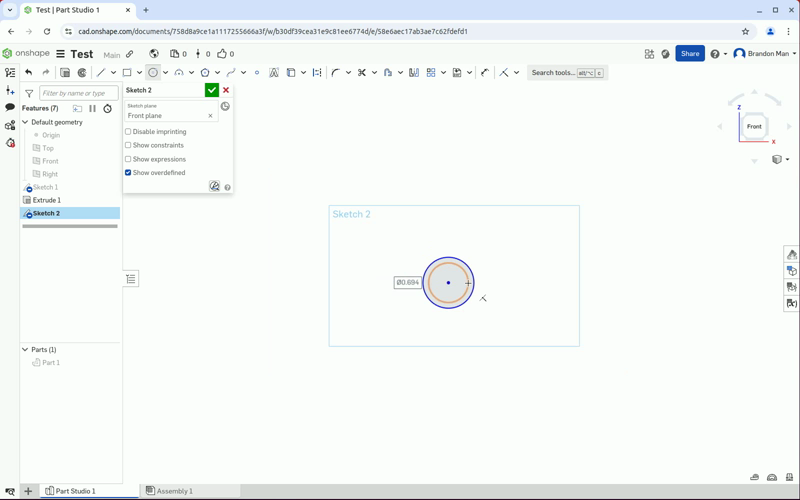
scroll(-6)
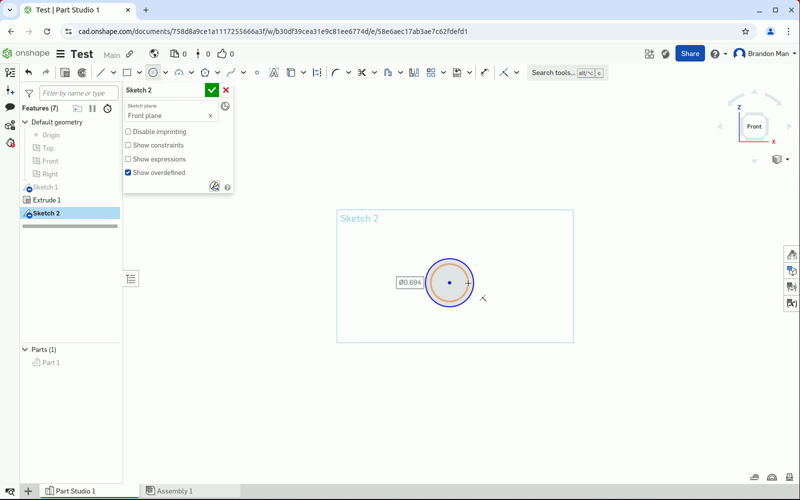
scroll(-6)
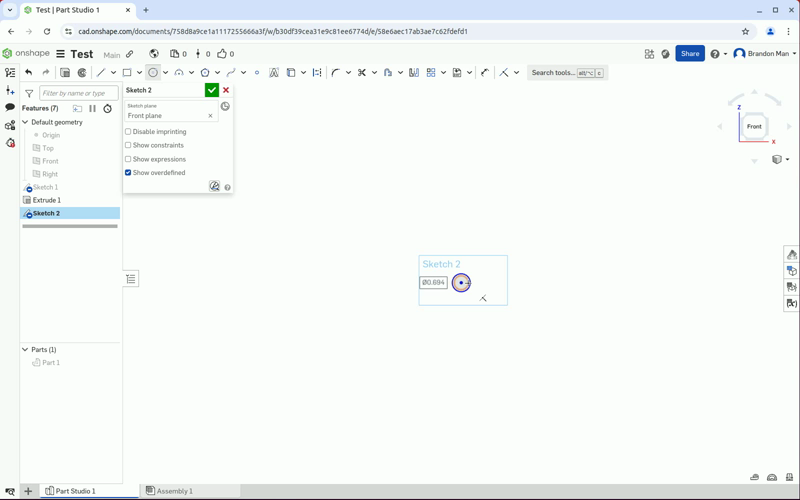
key(esc)
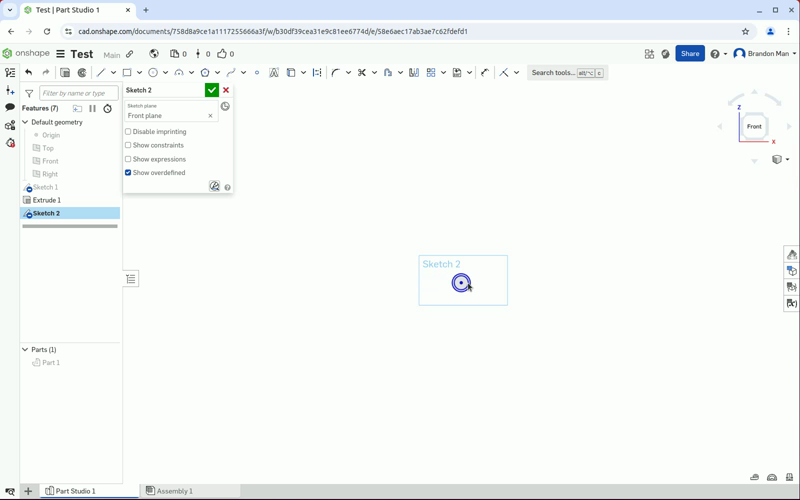
mouse_move(468, 283)
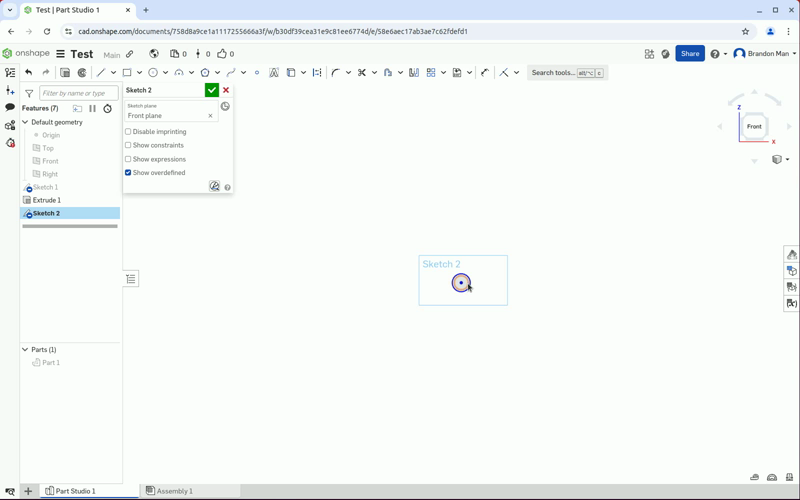
scroll(6)
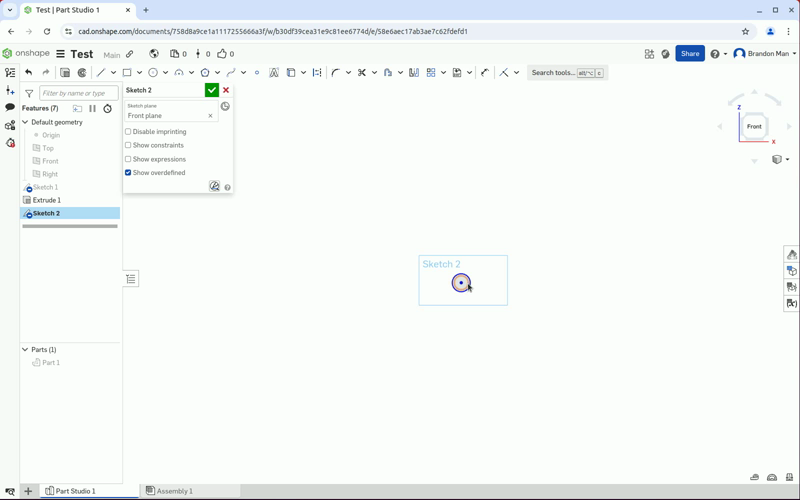
scroll(6)
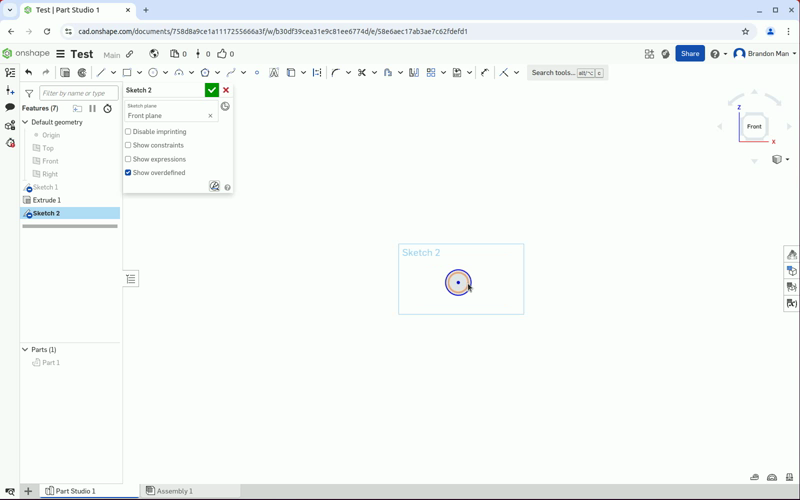
scroll(6)
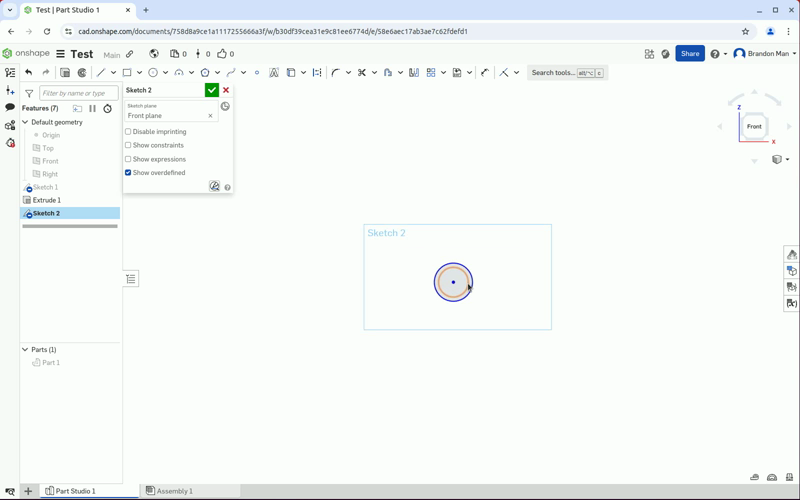
scroll(6)
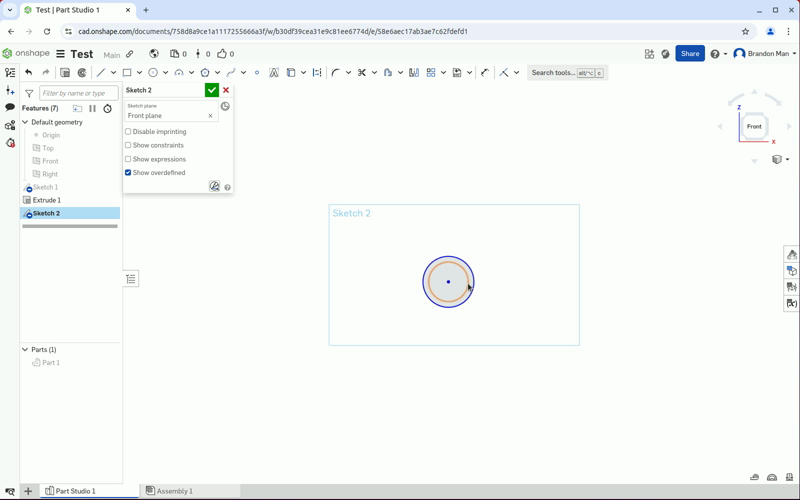
scroll(6)
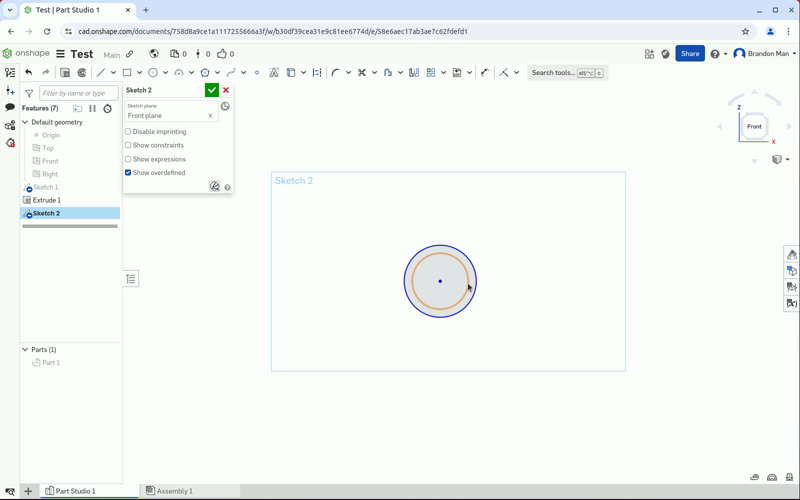
scroll(6)
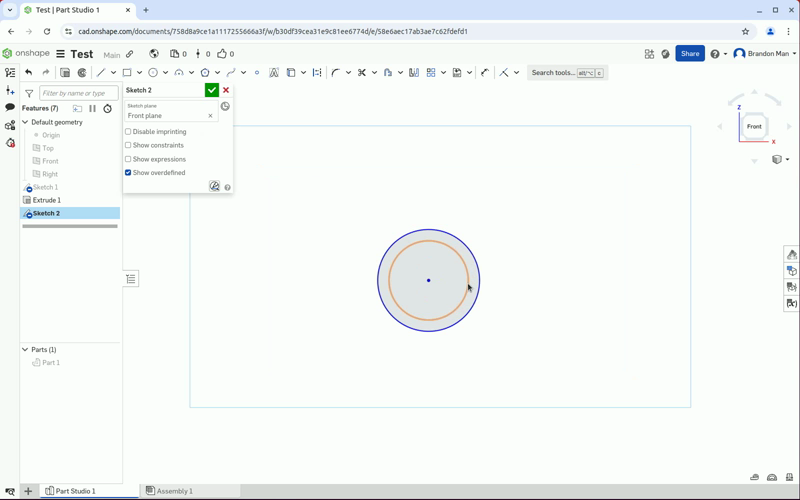
scroll(6)
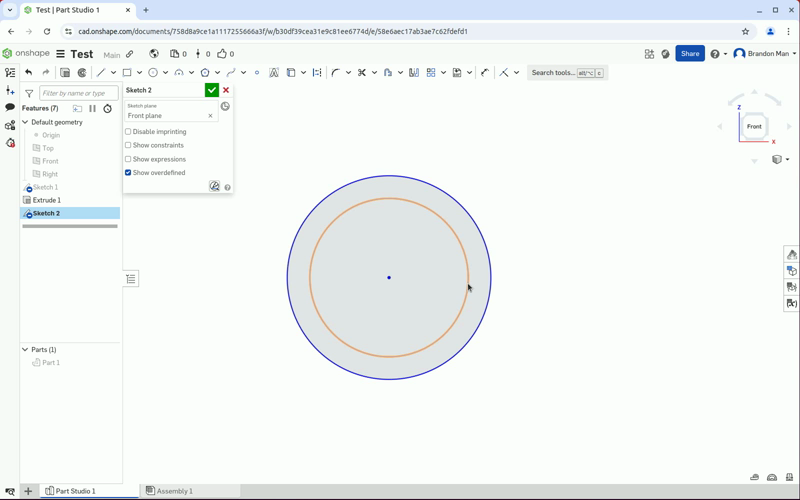
click(468, 283)
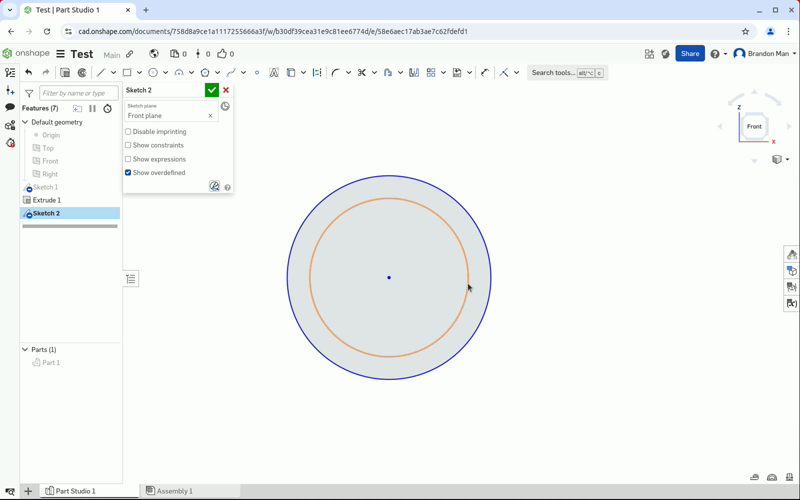
scroll(-6)
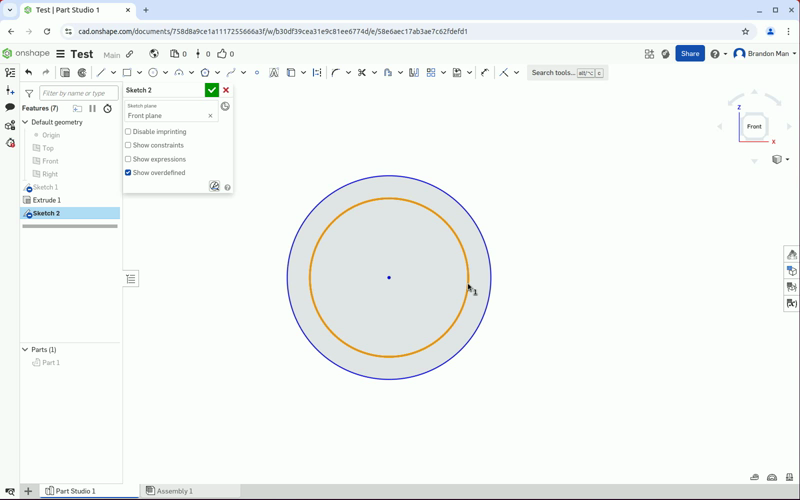
scroll(-6)
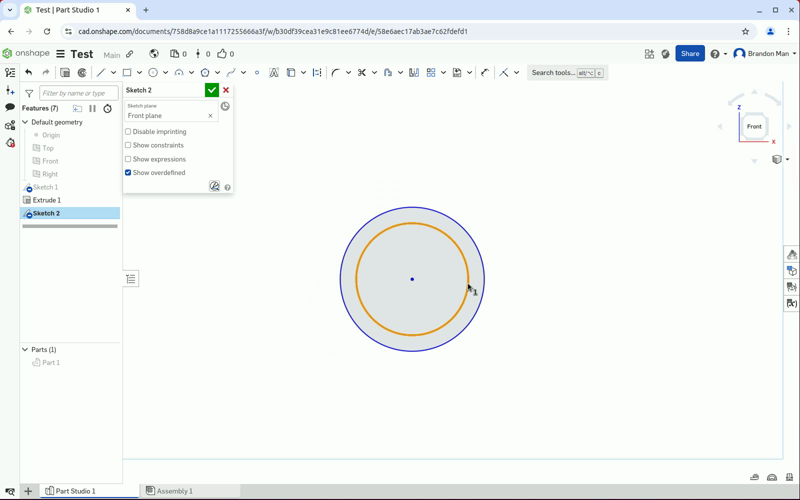
scroll(-6)
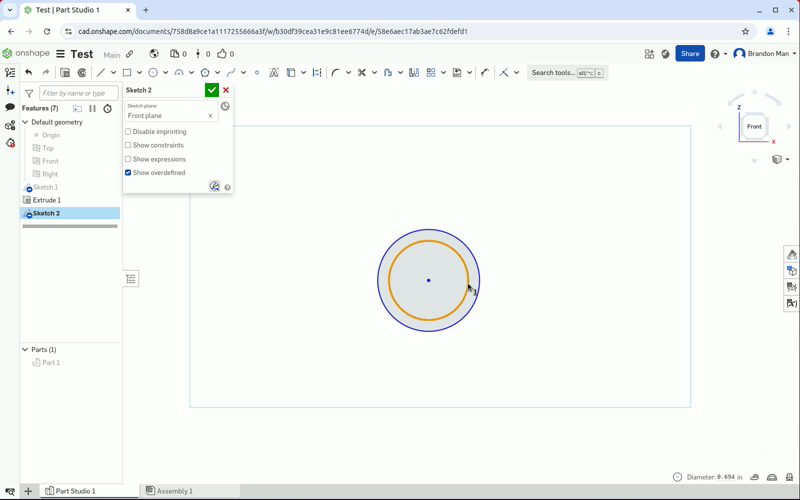
scroll(-6)
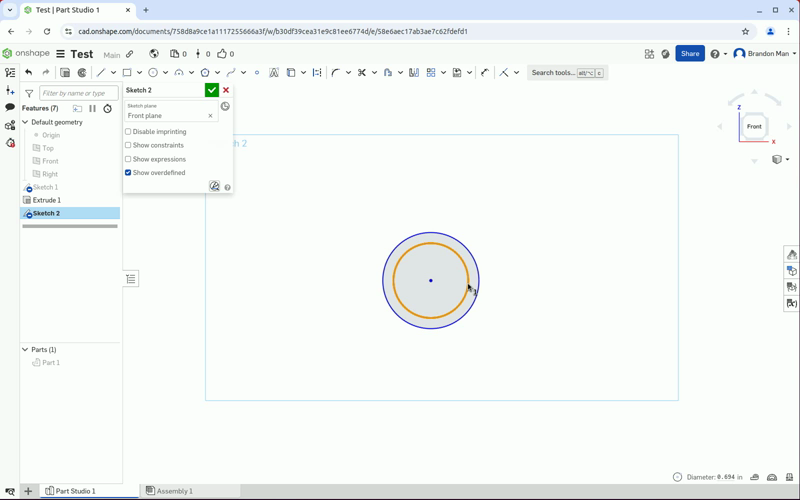
scroll(-6)
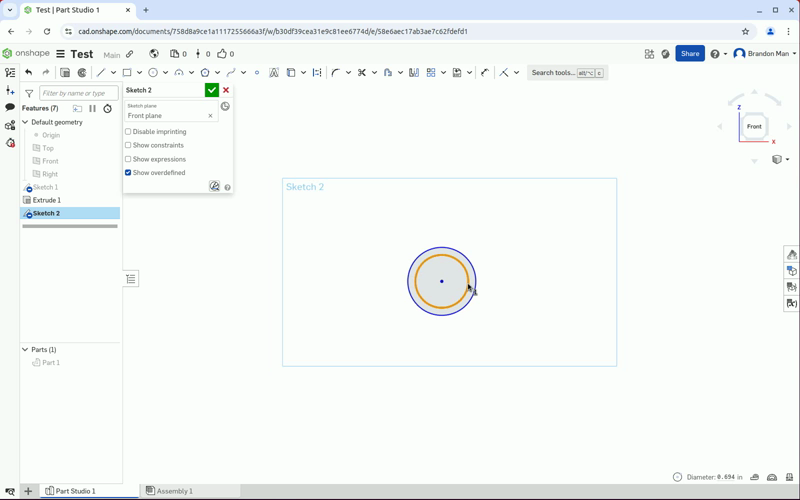
scroll(-6)
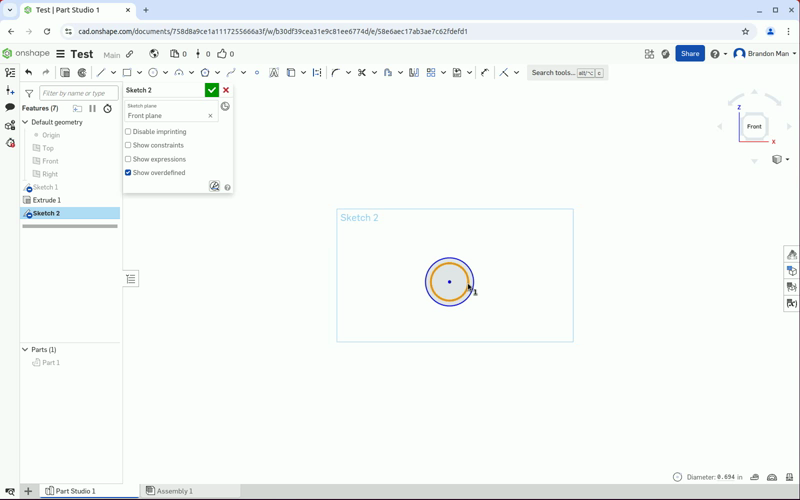
scroll(-6)
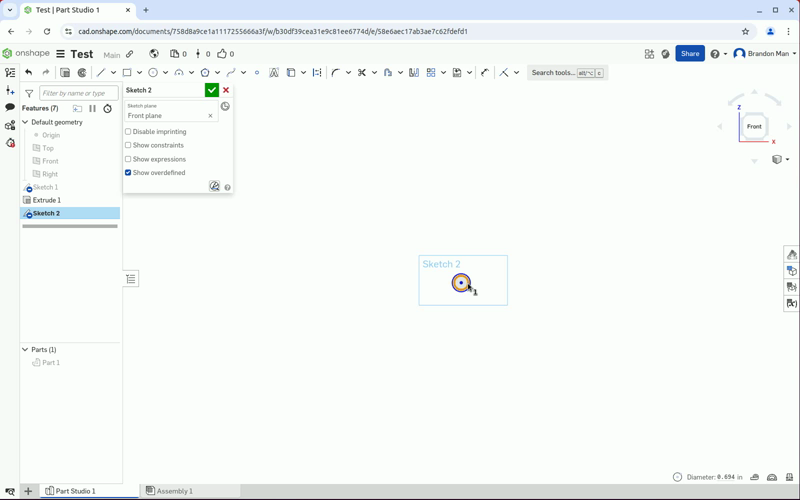
mouse_move(73, 352)
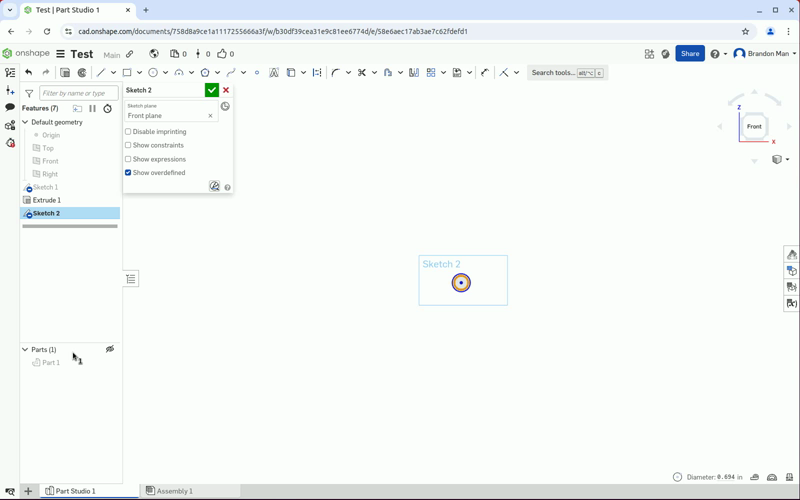
key(shift+y)
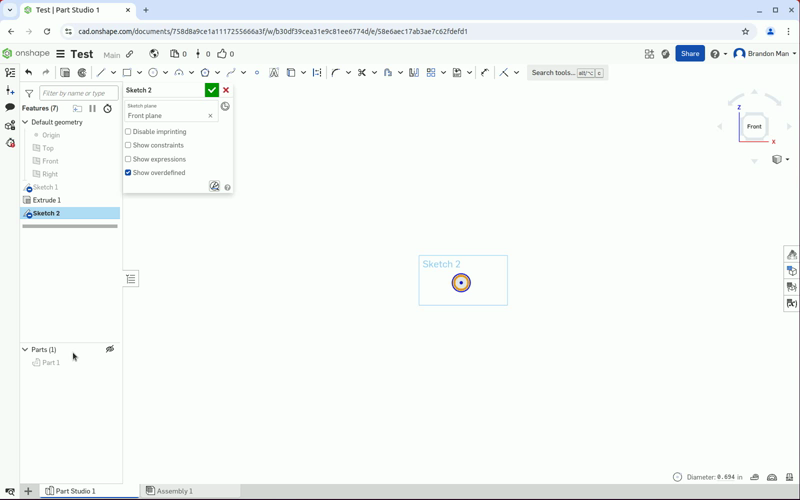
key(shift+e)
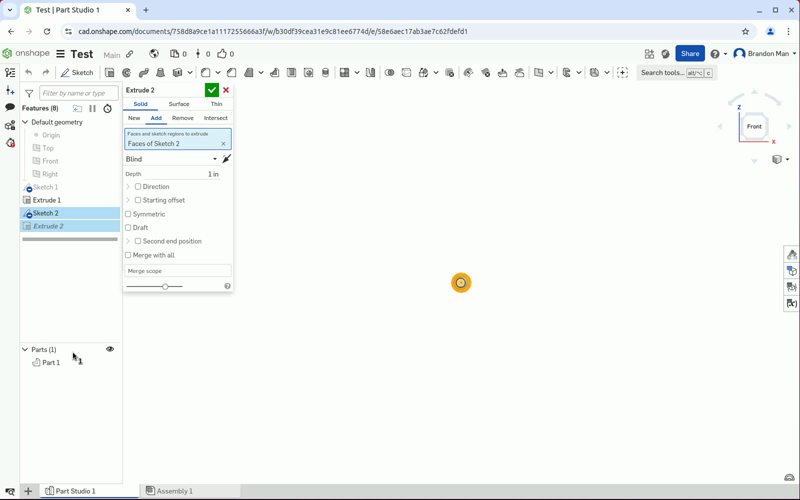
mouse_move(143, 106)
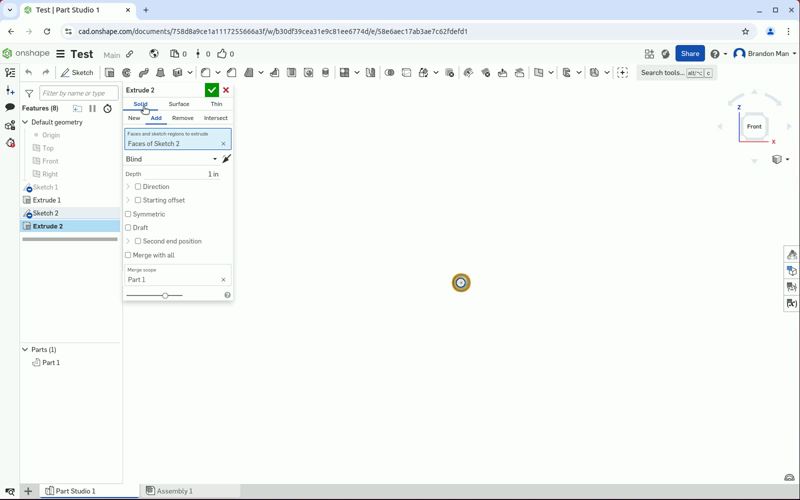
click(143, 106)
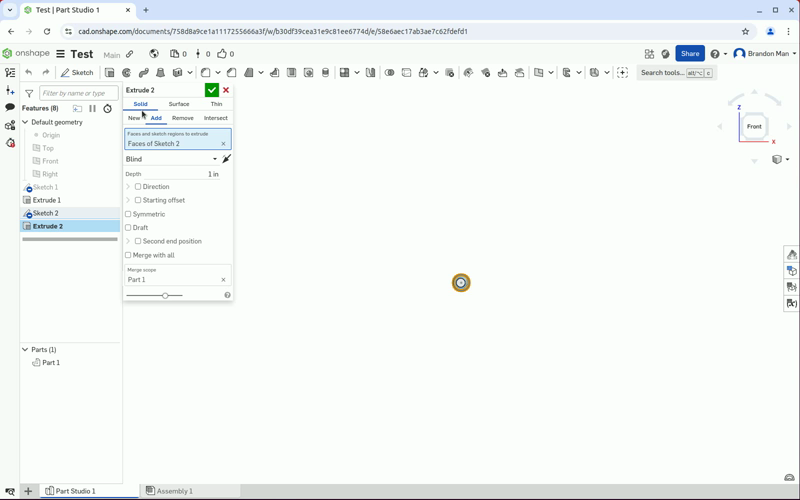
mouse_move(137, 120)
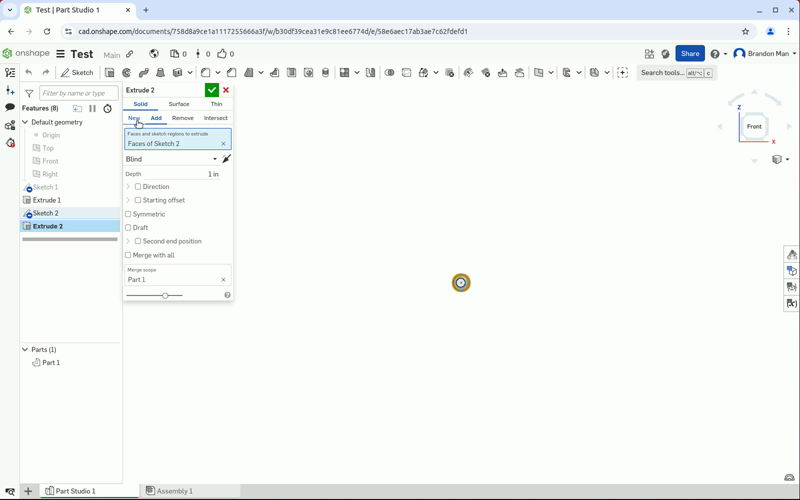
click(137, 120)
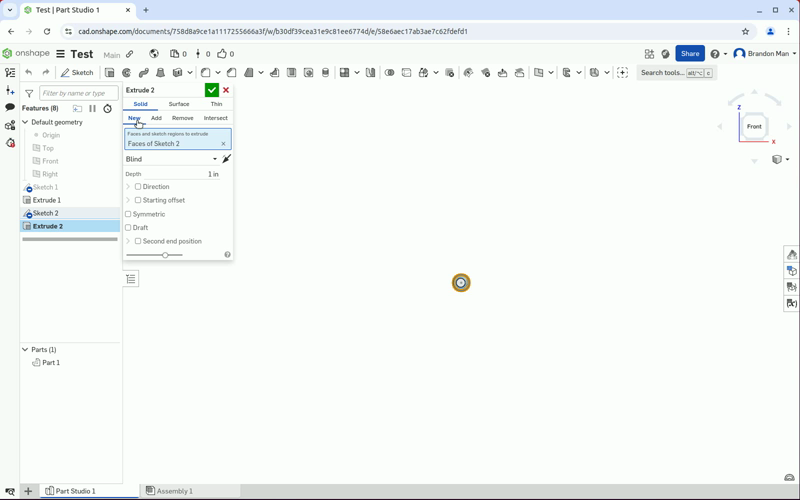
key(tab, 4)
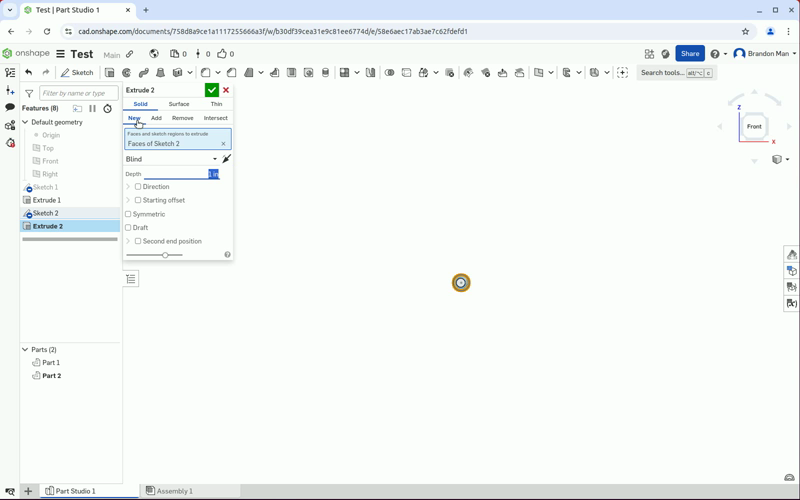
text(5.581)
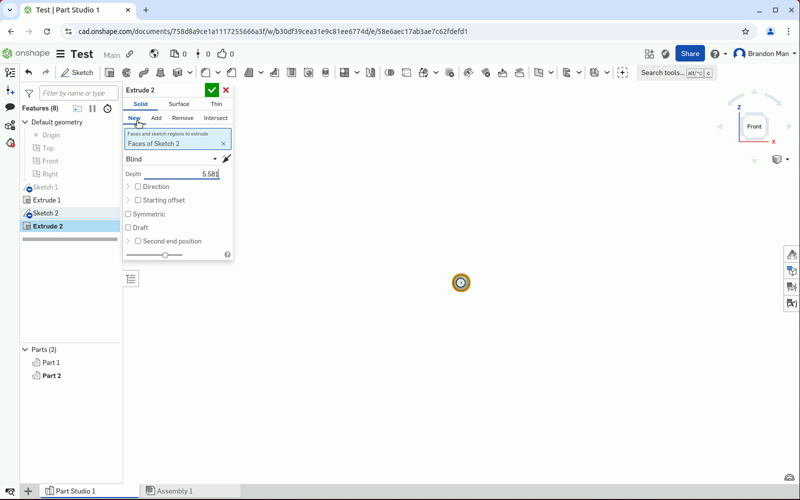
key(enter)
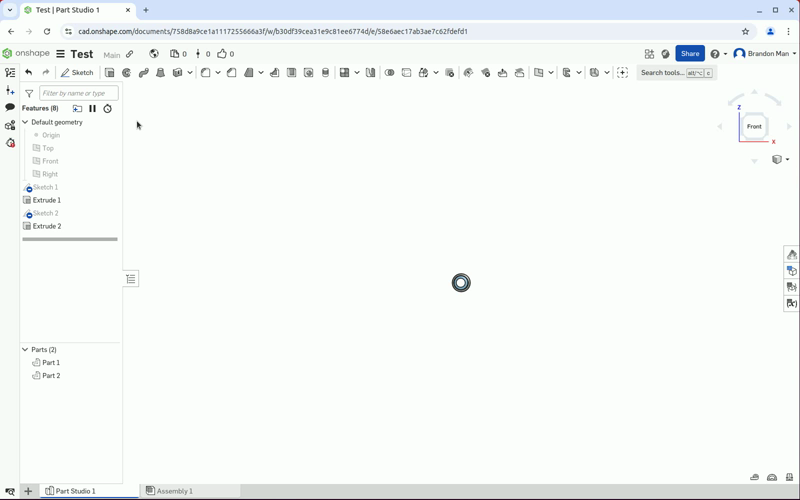
key(shift+h)
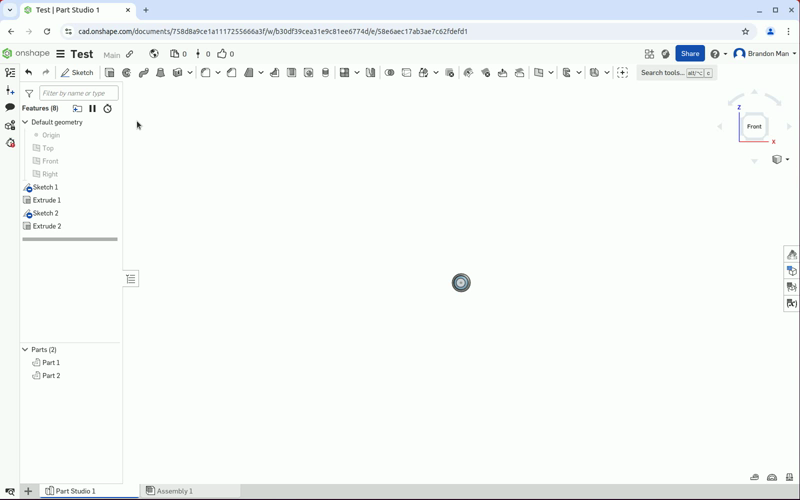
key(shift+h)
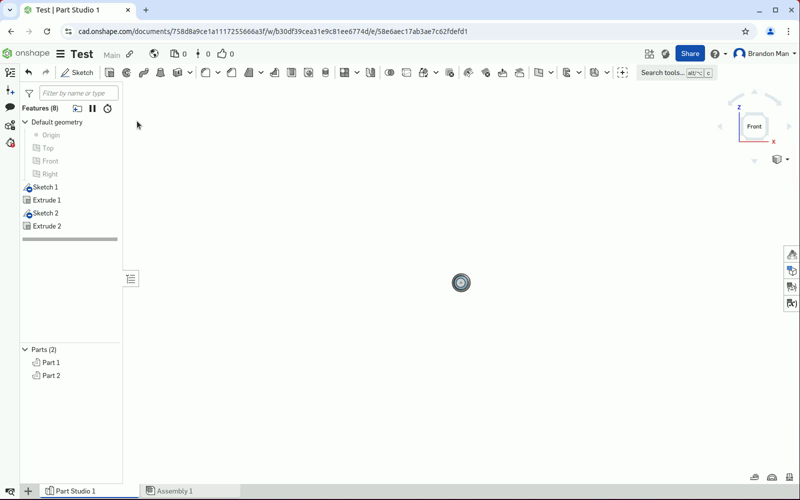
key(shift+7)
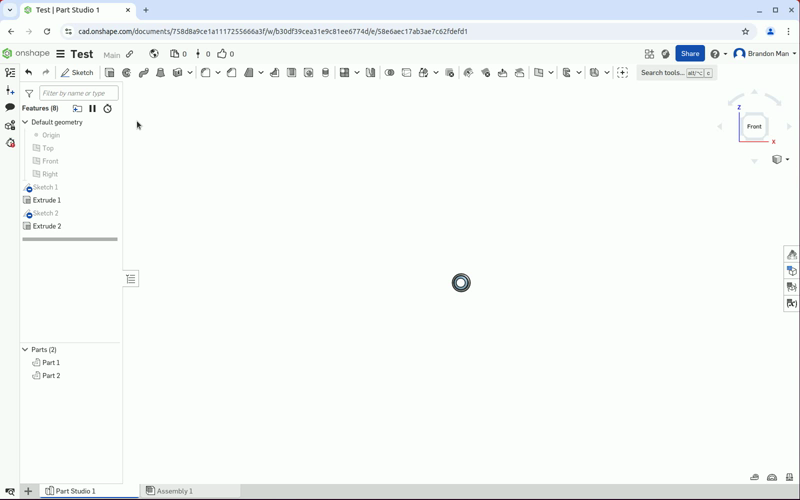
key(left, 2)
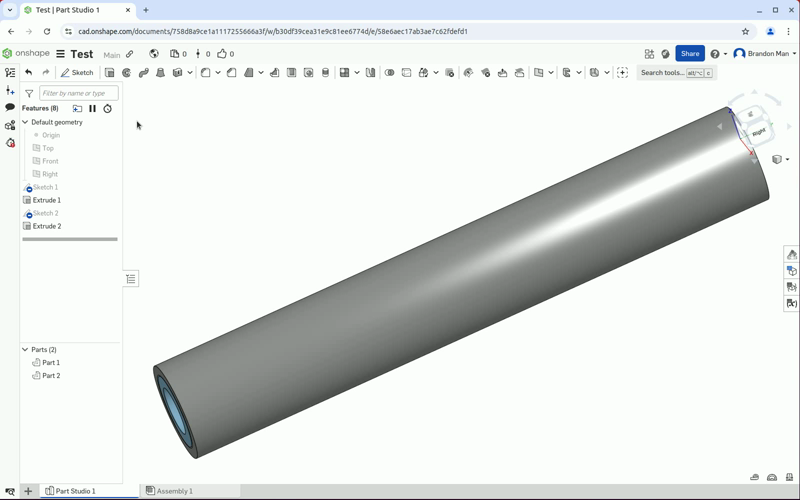
key(down, 2)
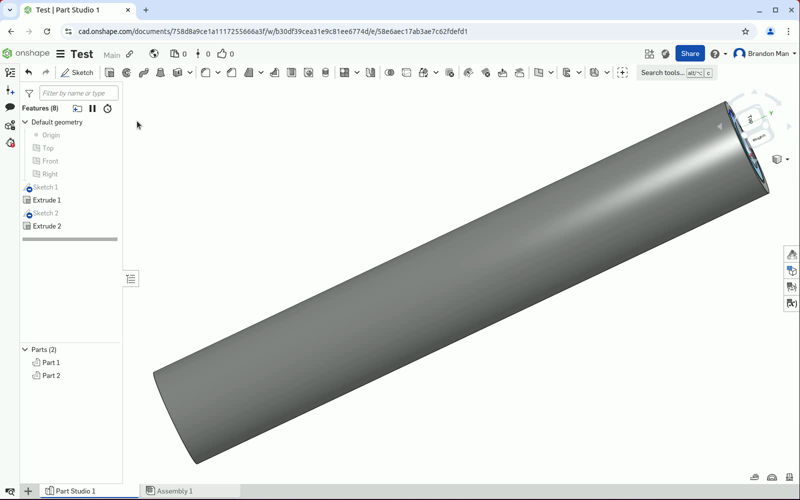
key(up, 2)
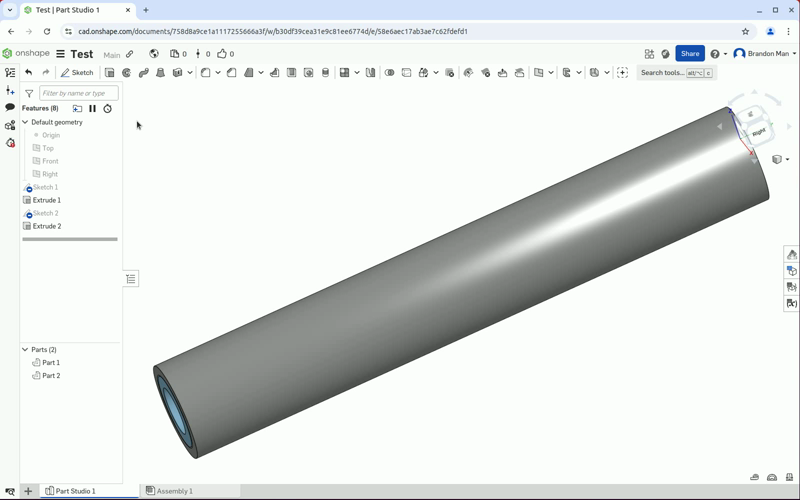
key(right, 2)
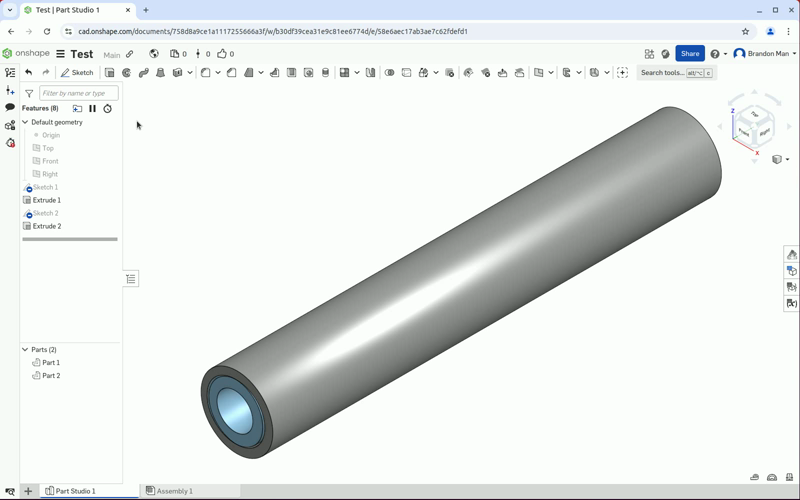
mouse_move(73, 189)
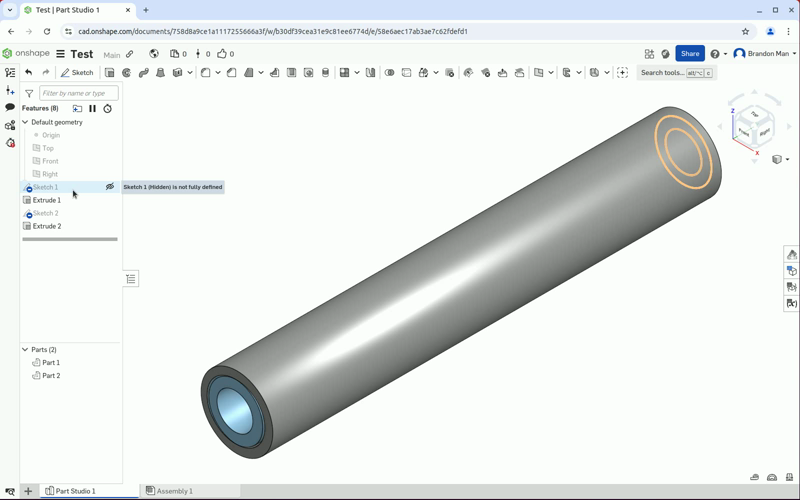
click(73, 189)